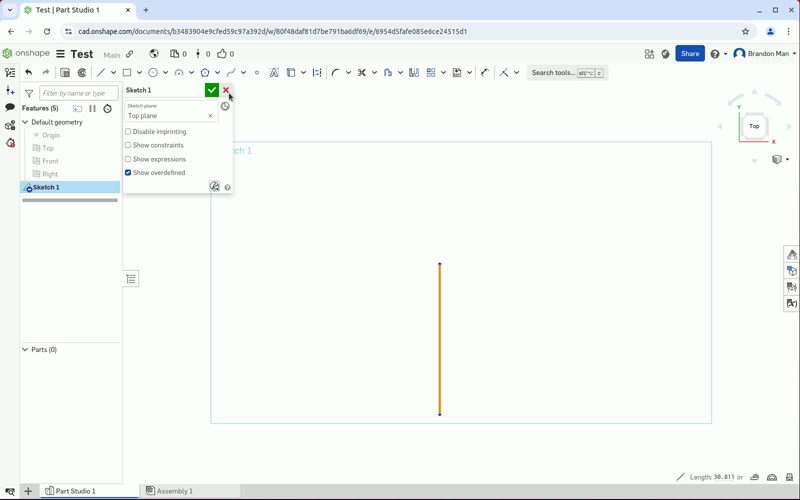
key(shift+h)
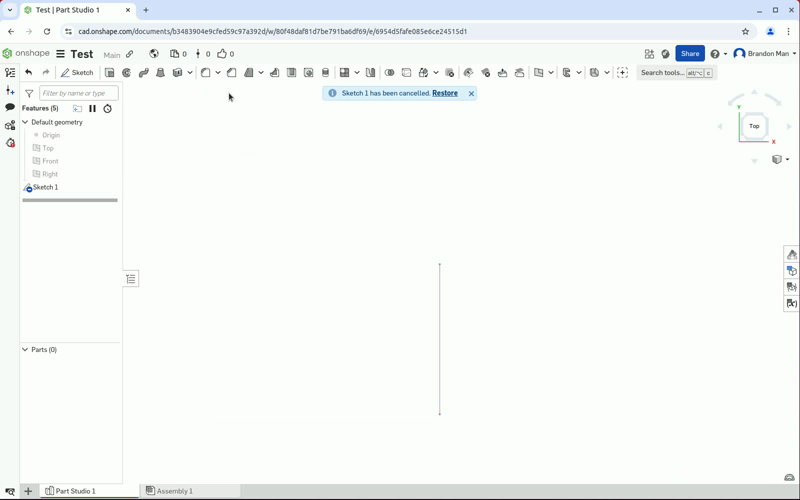
key(shift+s)
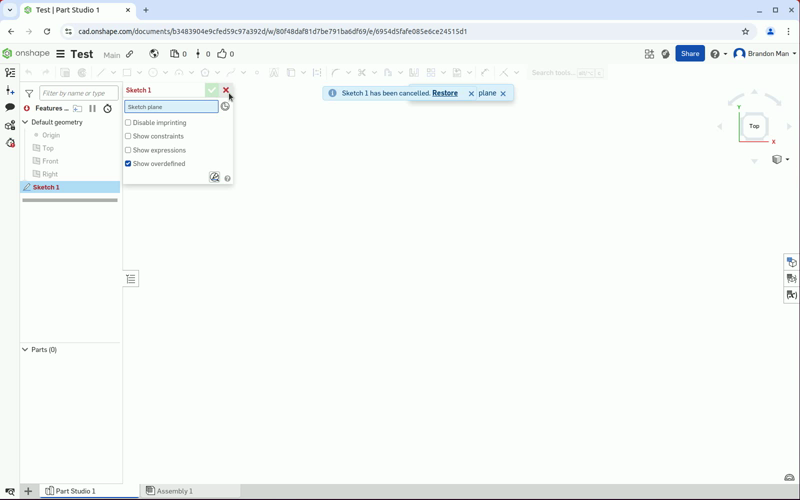
mouse_move(73, 150)
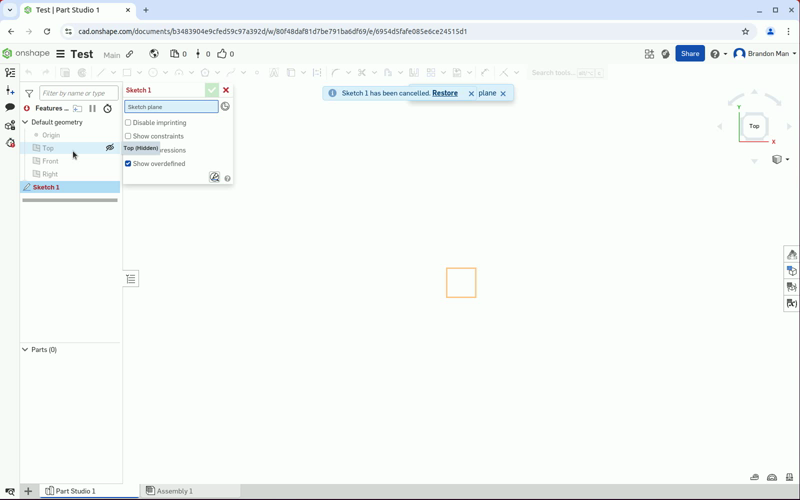
click(73, 150)
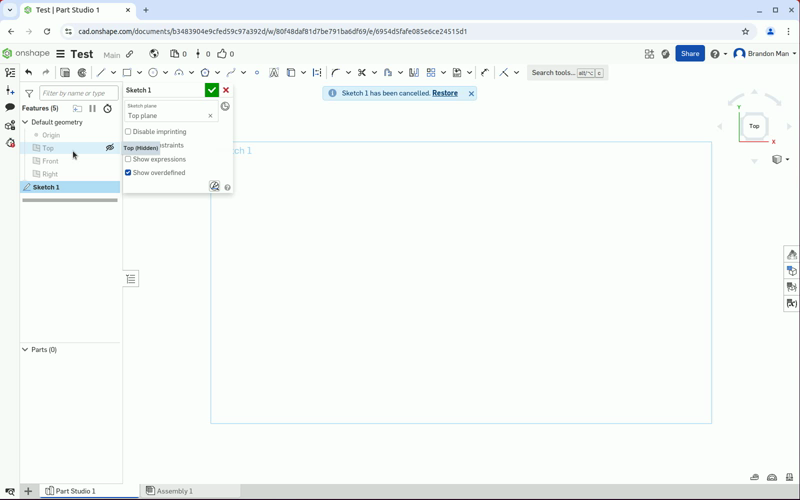
mouse_move(73, 352)
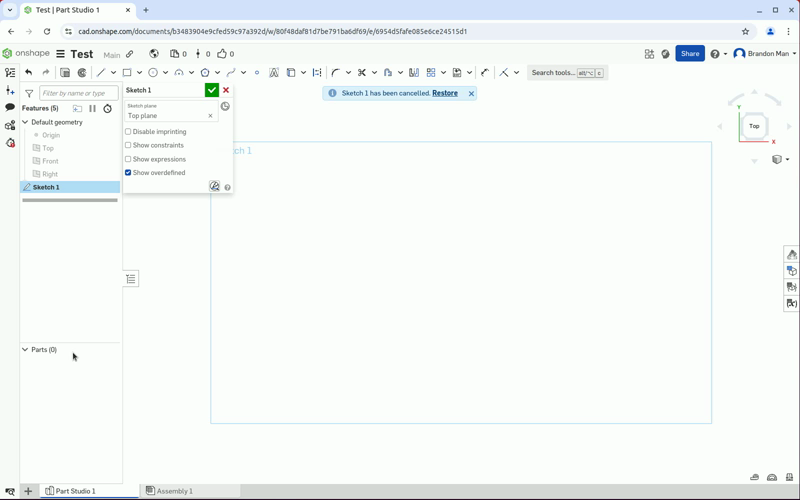
key(y)
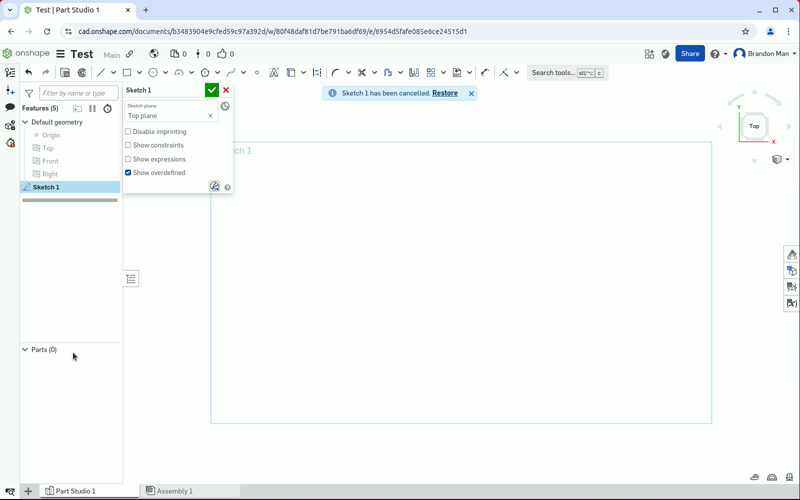
key(l)
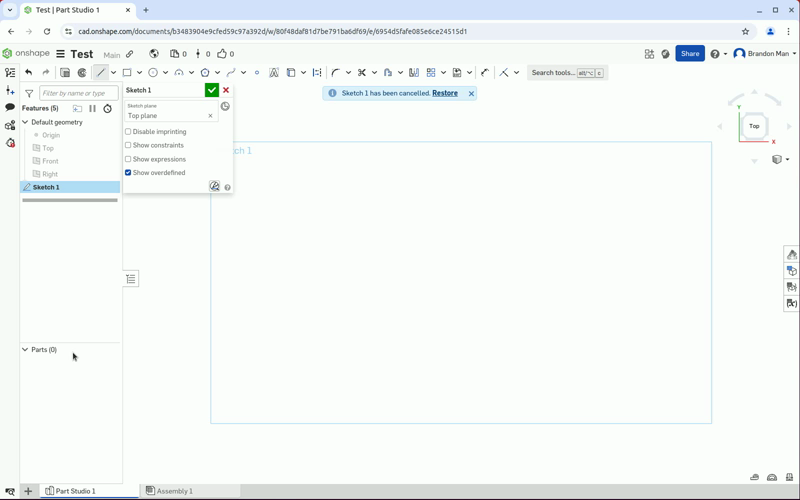
key_down(shift)
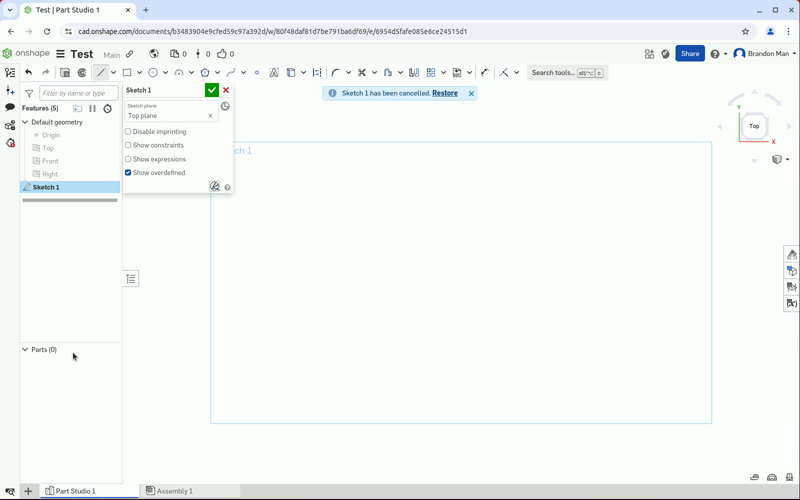
mouse_move(460, 282)
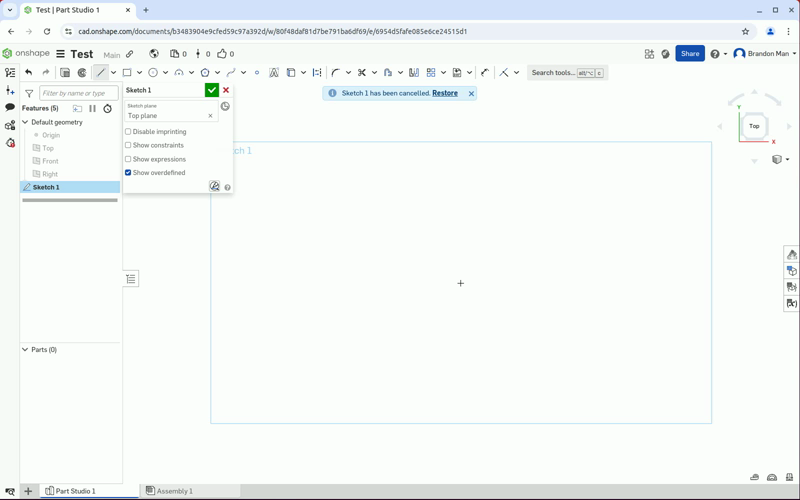
click(460, 282)
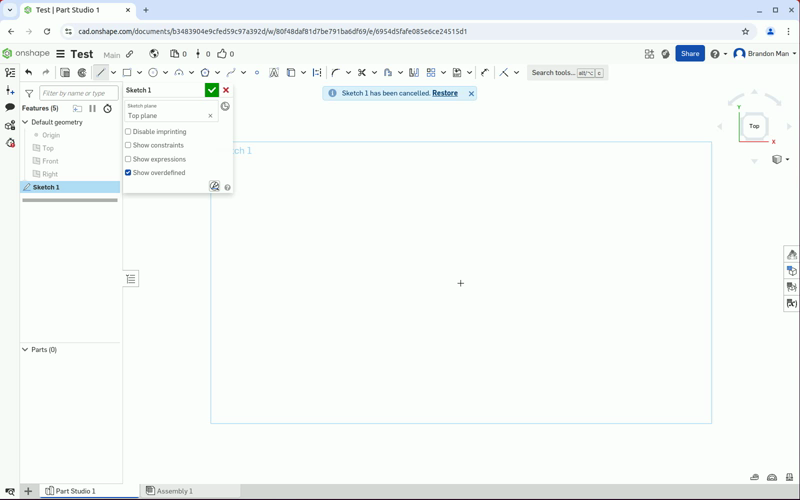
key_up(shift)
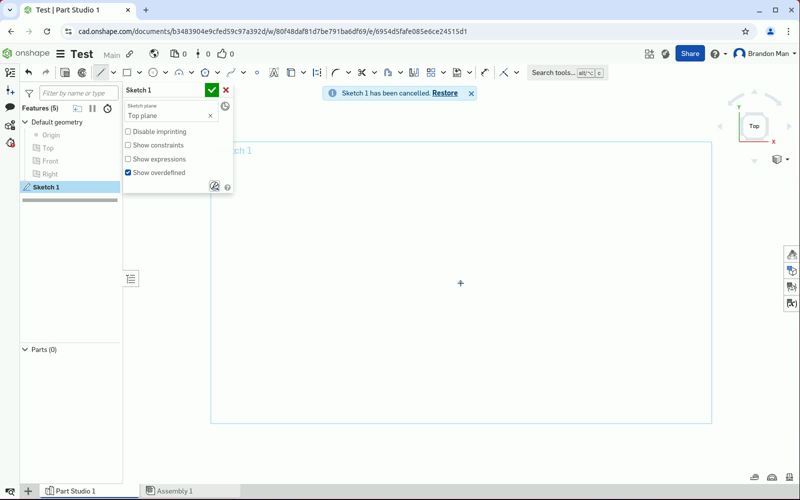
key_down(shift)
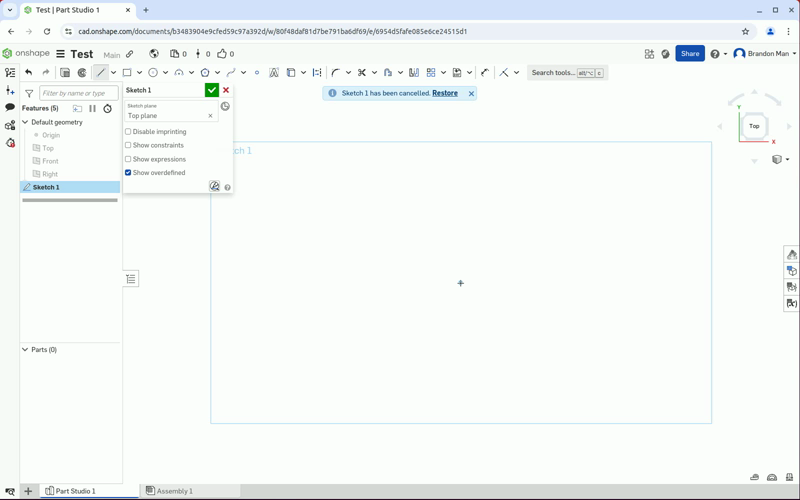
mouse_move(490, 282)
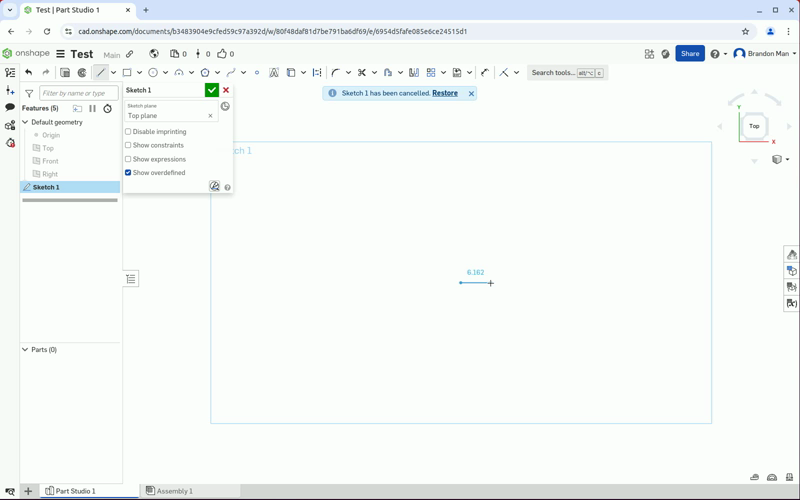
mouse_move(506, 282)
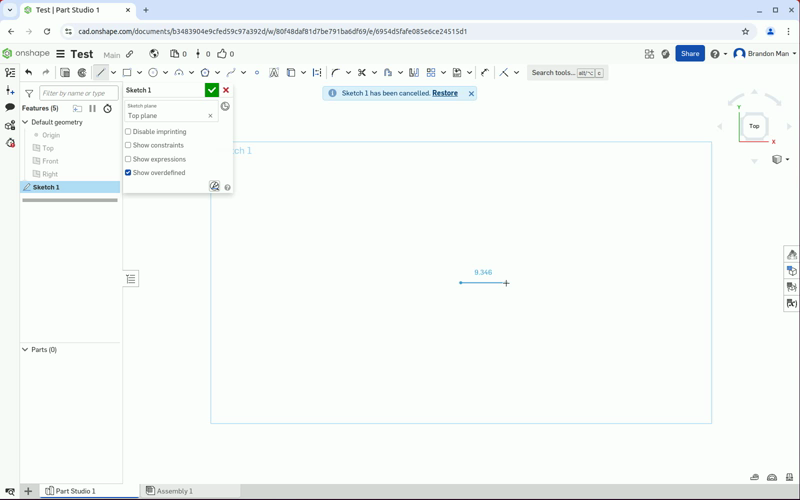
click(506, 282)
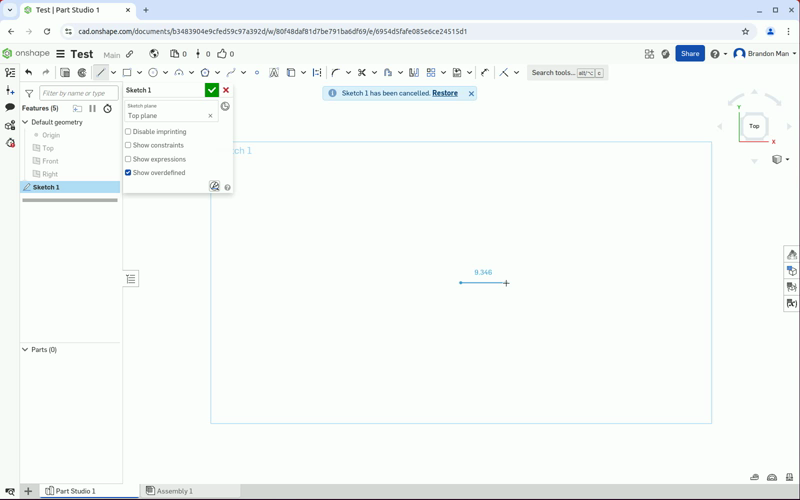
key_up(shift)
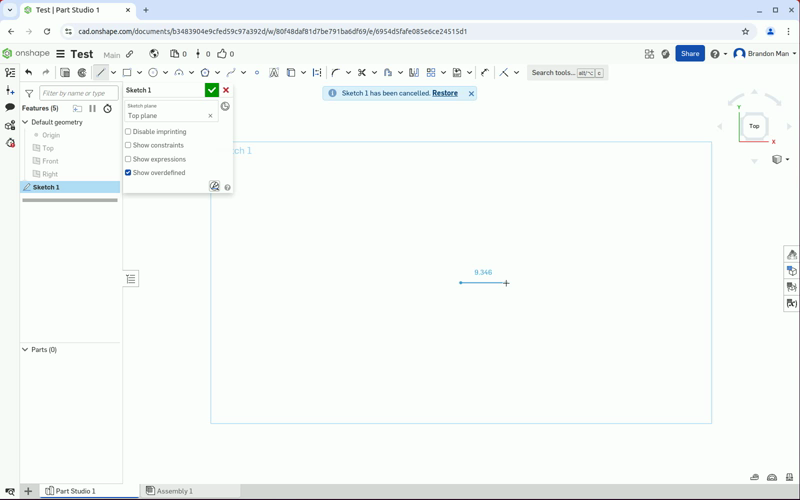
key_down(shift)
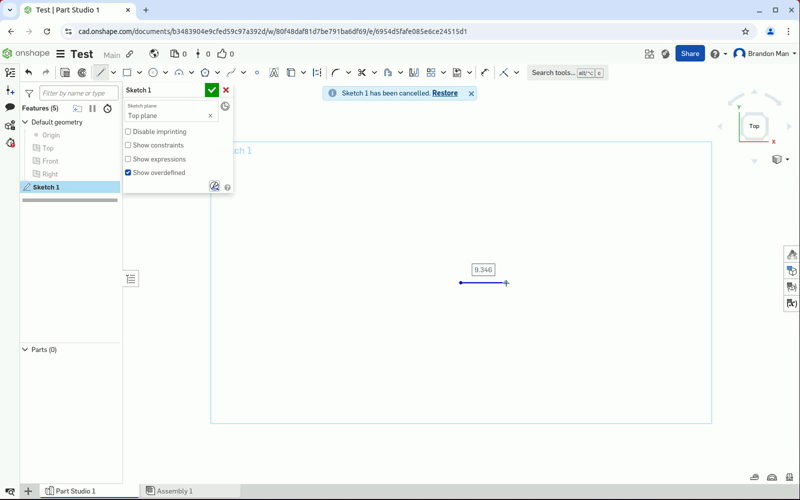
mouse_move(536, 282)
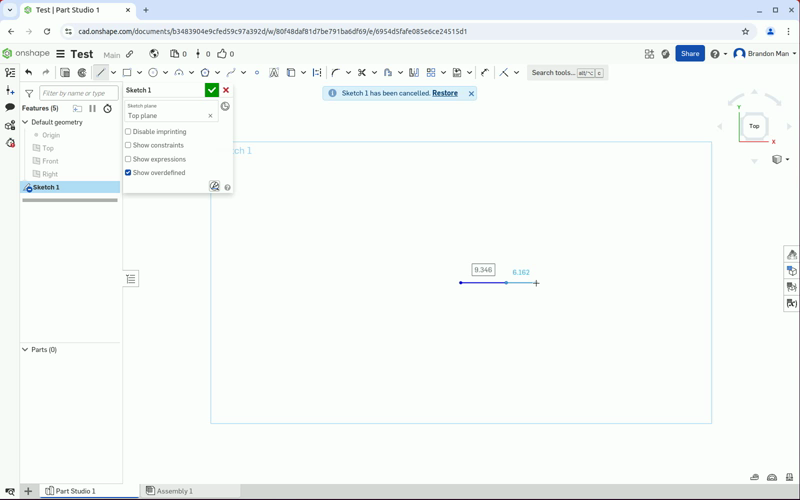
mouse_move(506, 237)
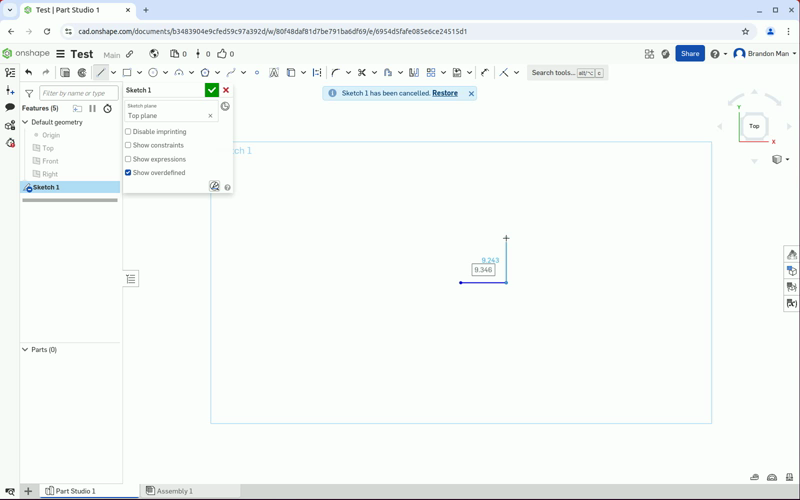
click(506, 237)
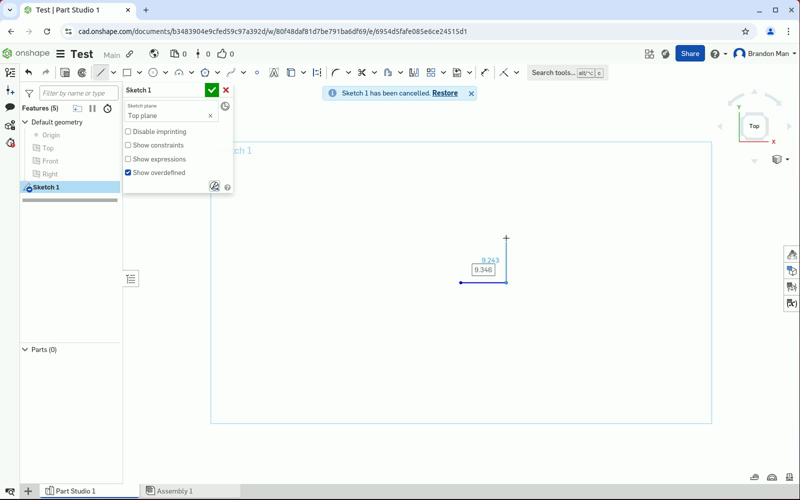
key_up(shift)
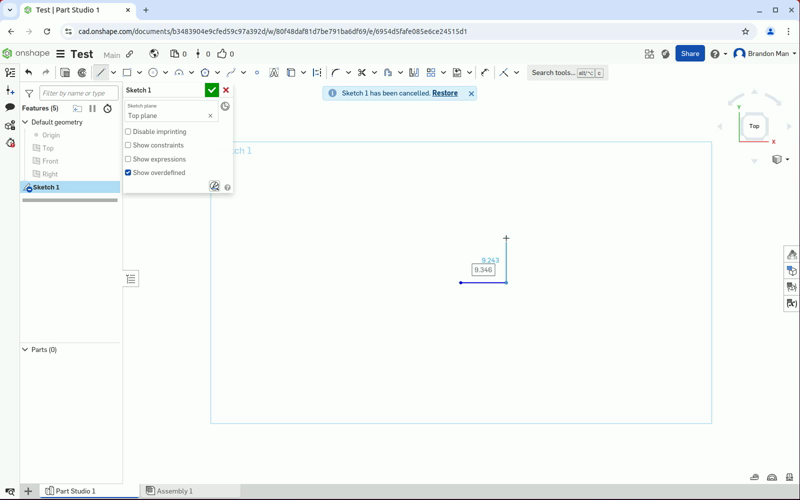
key_down(shift)
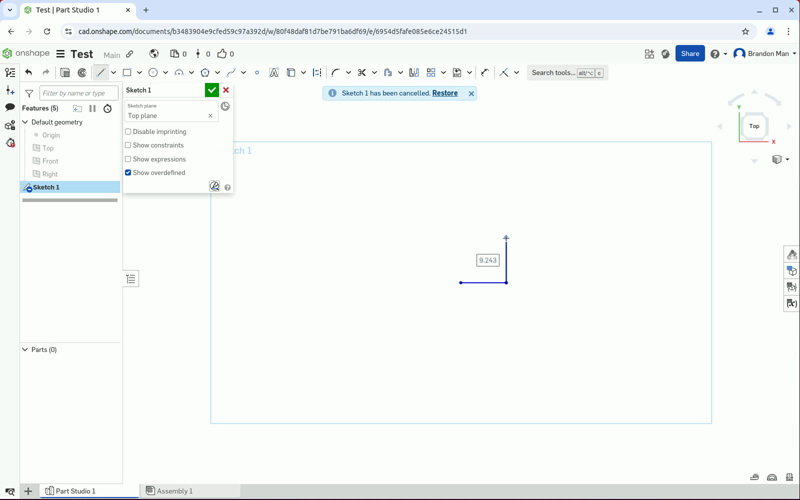
mouse_move(536, 237)
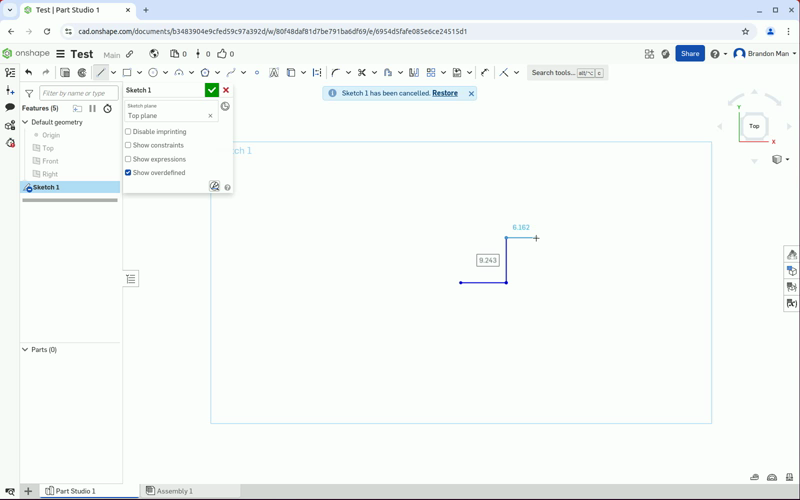
mouse_move(460, 237)
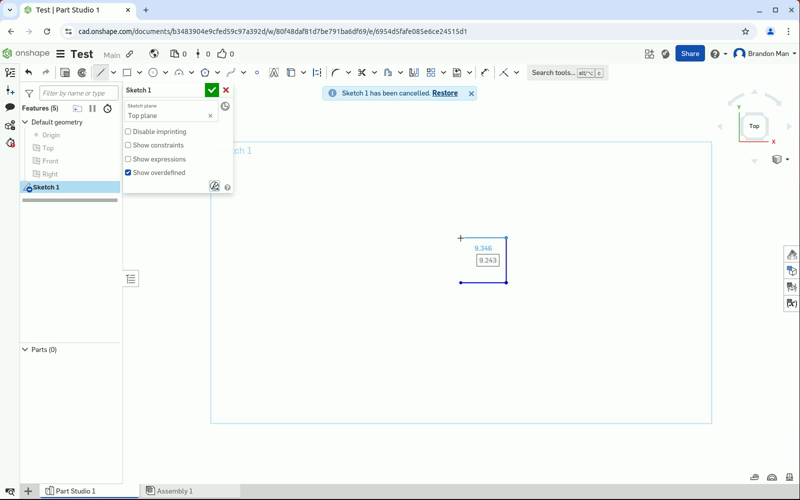
click(460, 237)
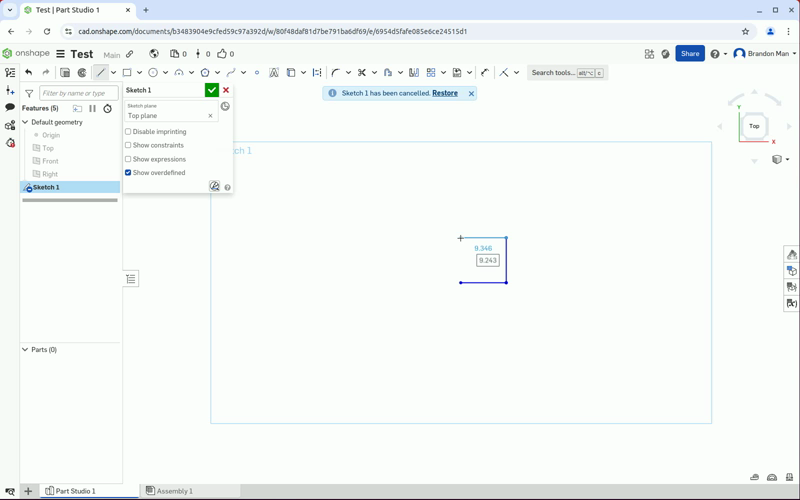
key_up(shift)
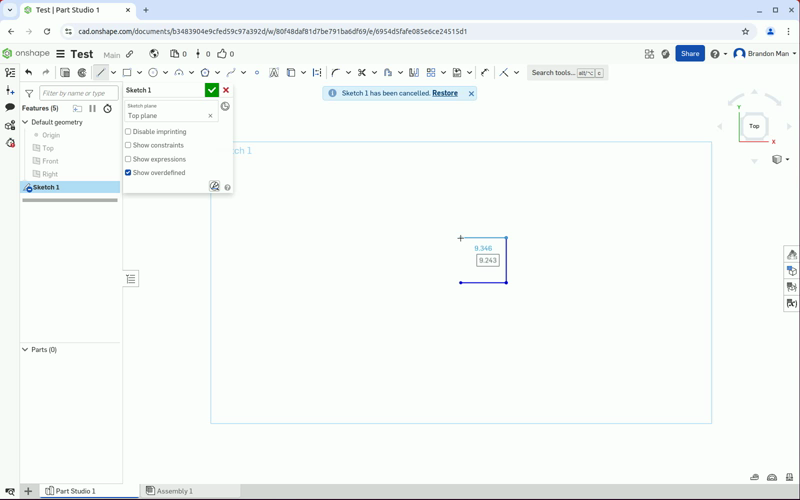
mouse_move(490, 237)
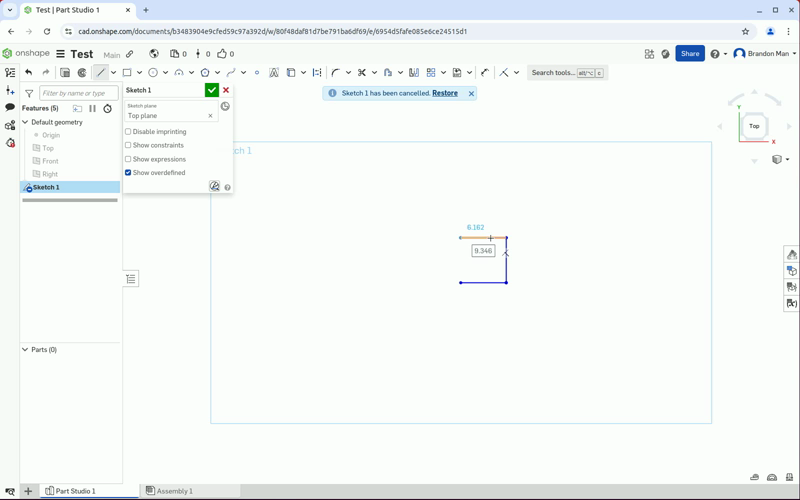
key_down(shift)
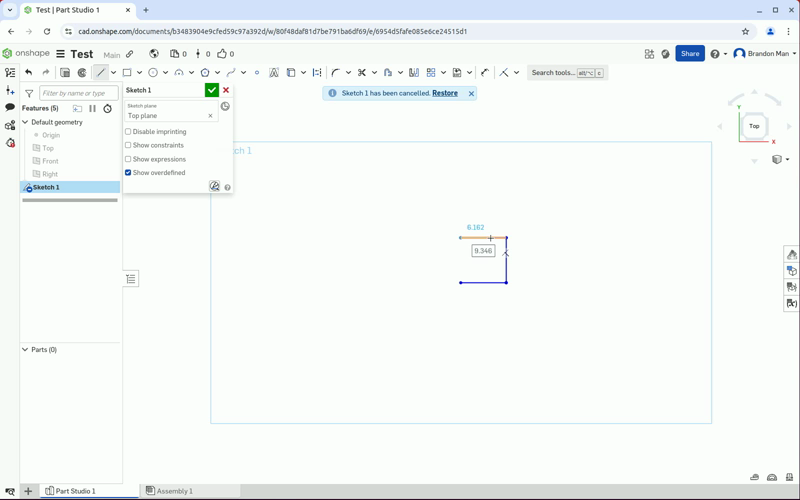
mouse_move(460, 282)
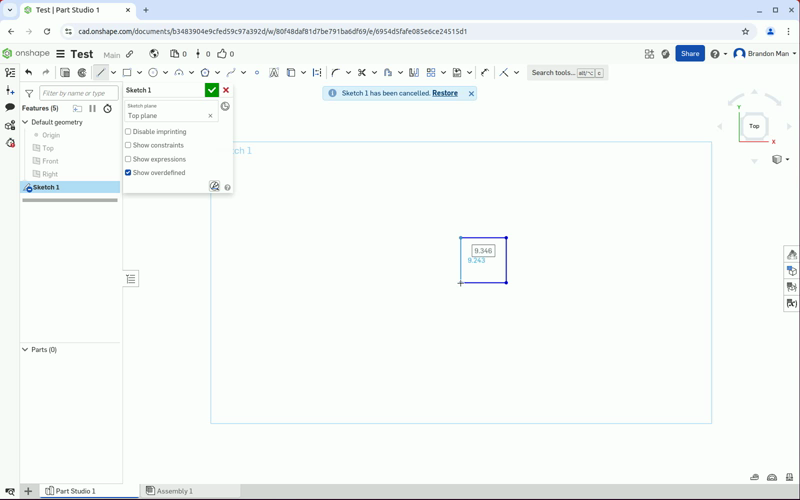
key_up(shift)
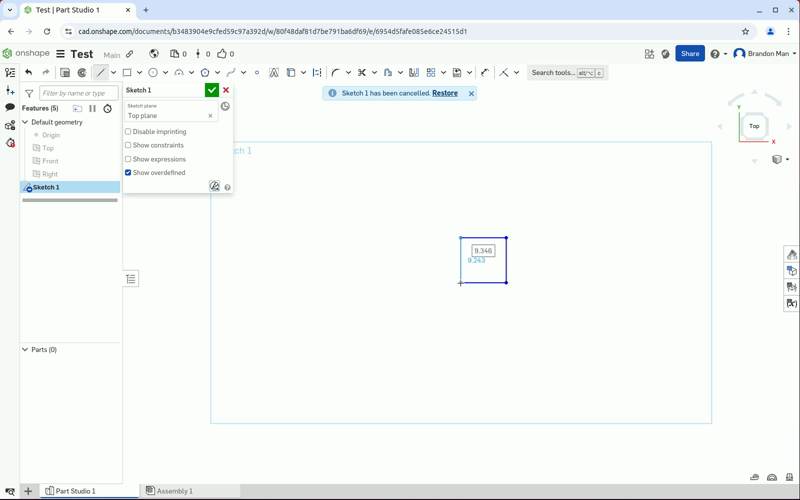
click(460, 282)
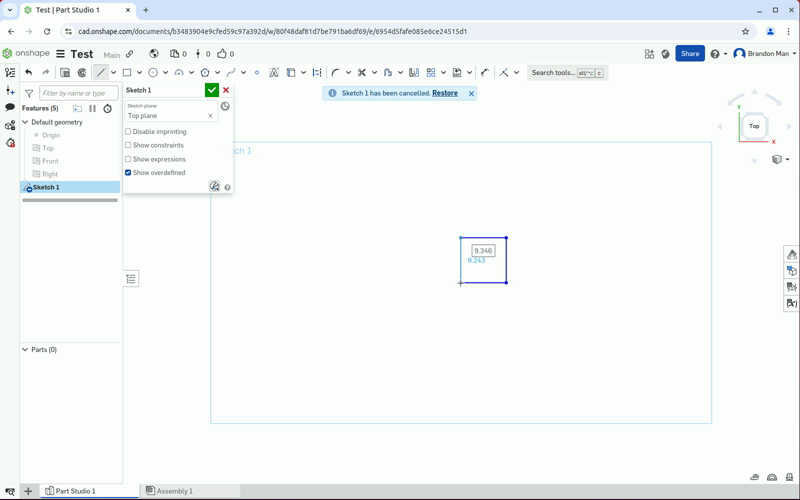
key(esc)
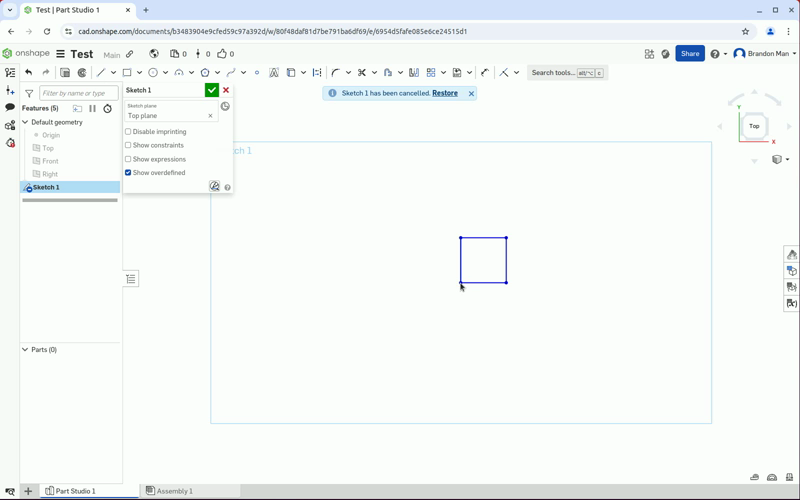
mouse_move(475, 246)
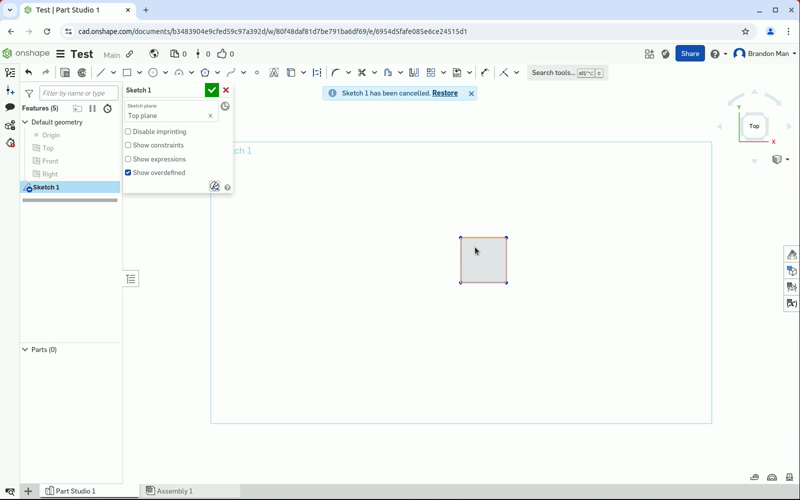
click(475, 246)
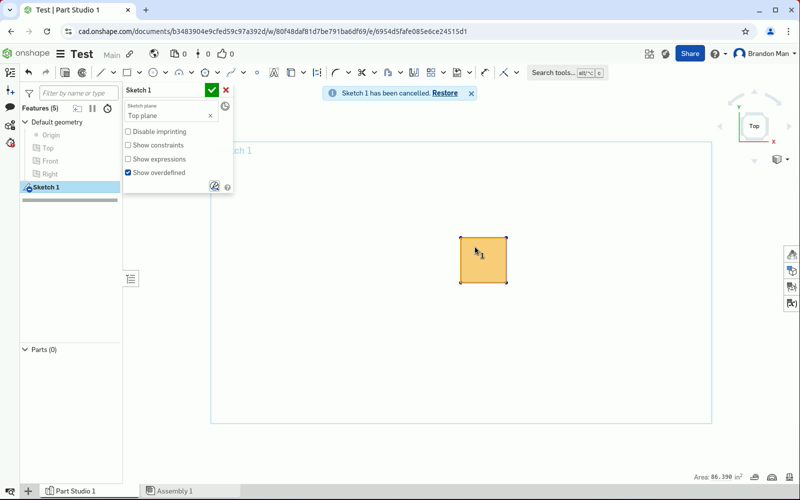
mouse_move(73, 352)
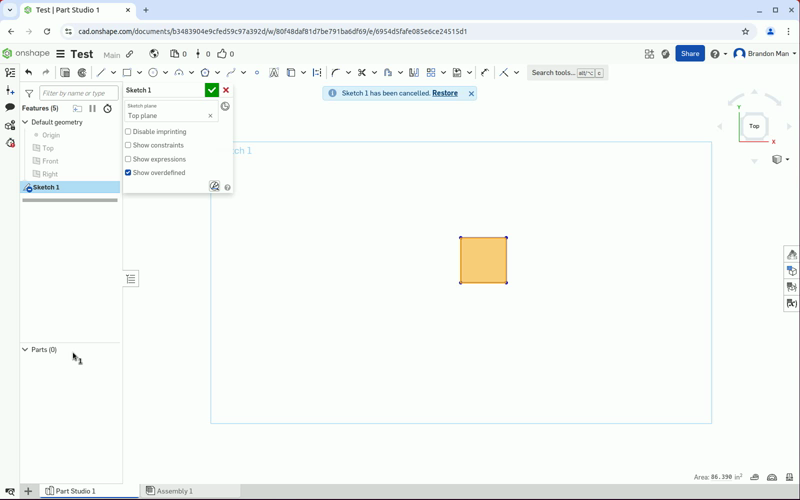
key(shift+y)
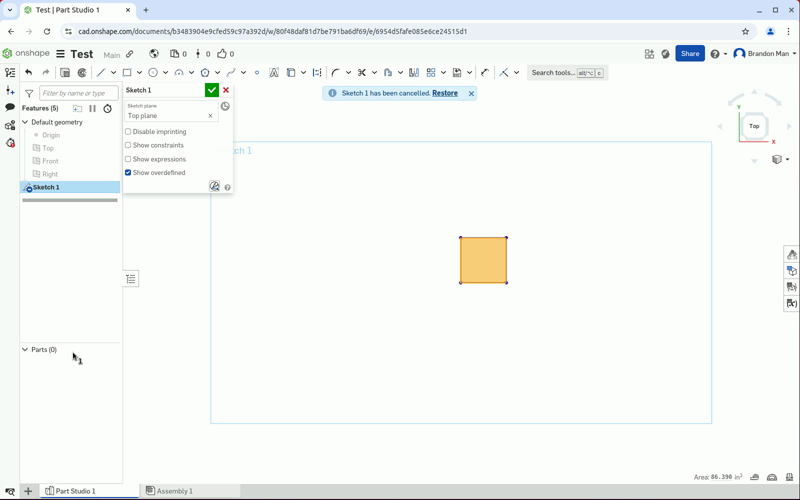
key(shift+e)
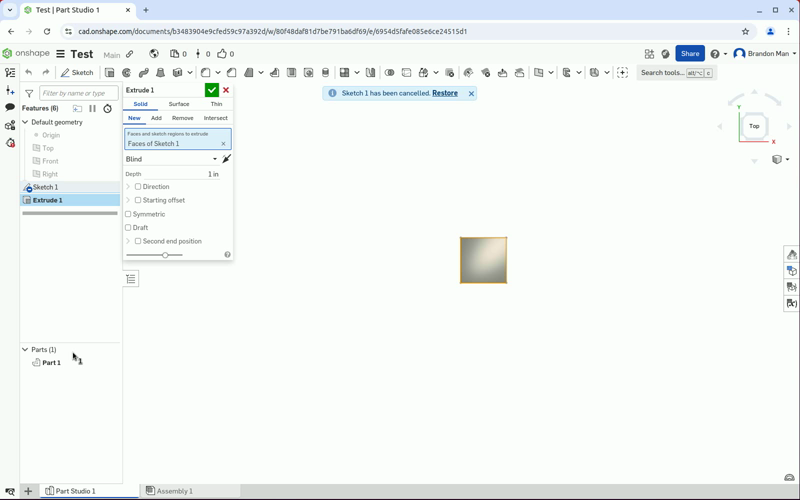
mouse_move(143, 106)
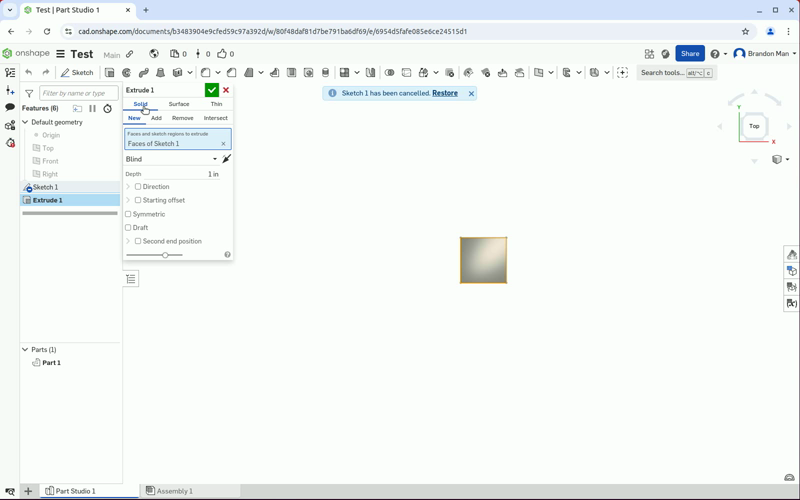
click(143, 106)
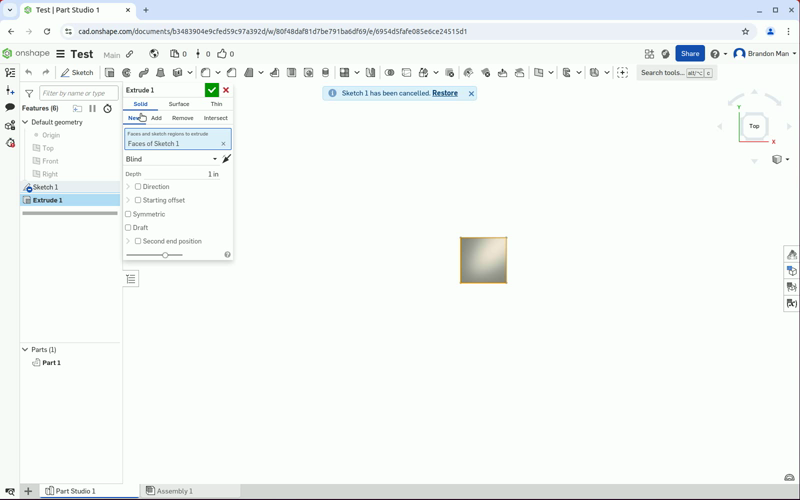
mouse_move(137, 120)
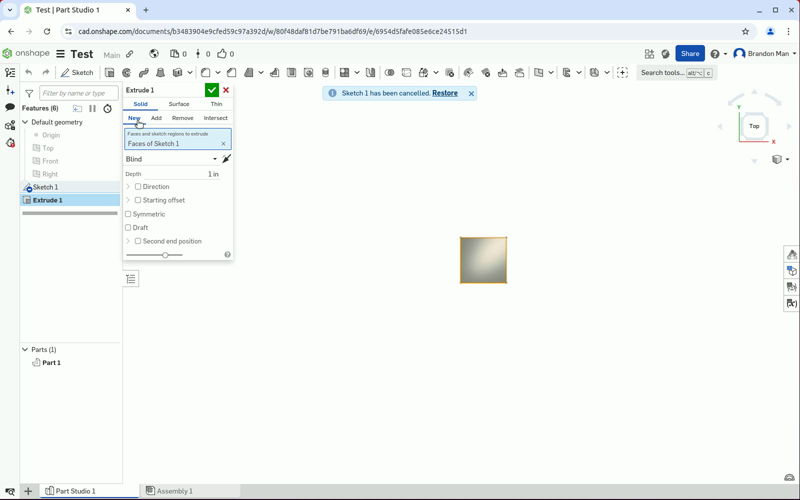
click(137, 120)
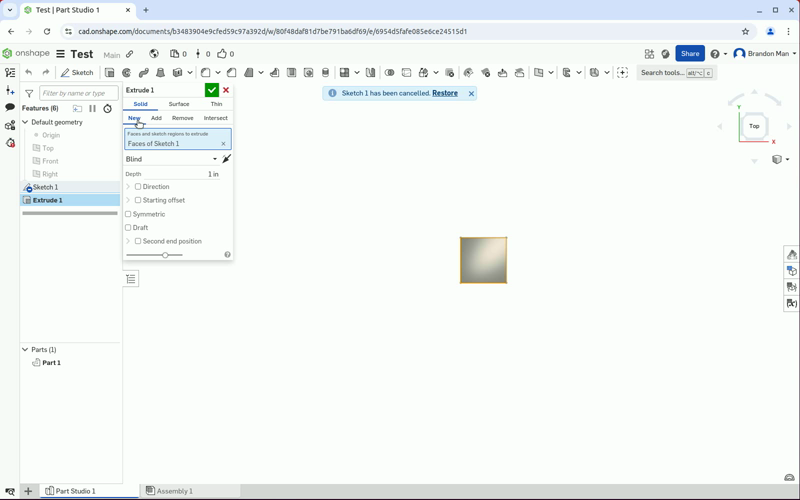
key(tab, 4)
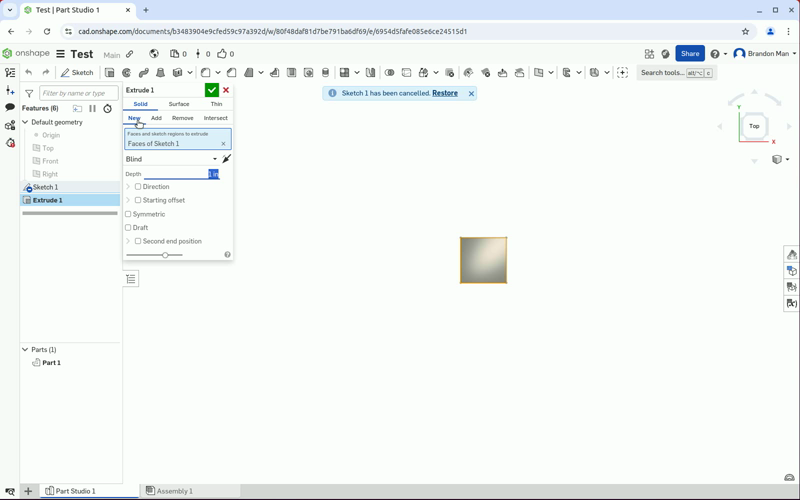
text(1.444)
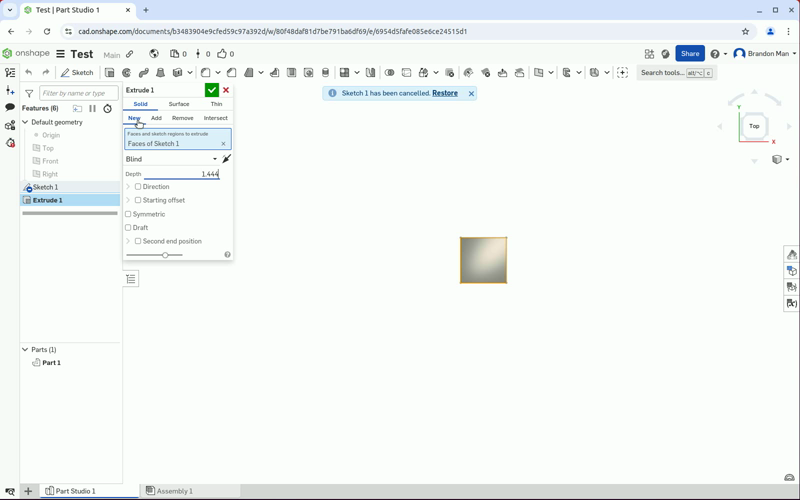
key(enter)
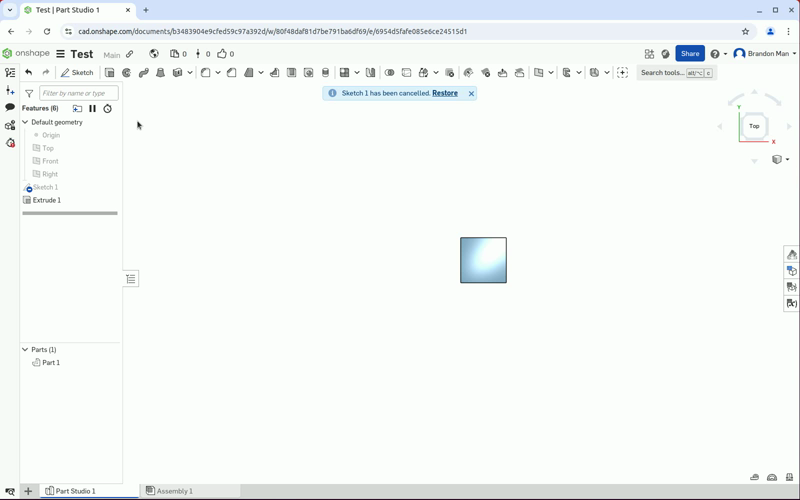
key(shift+h)
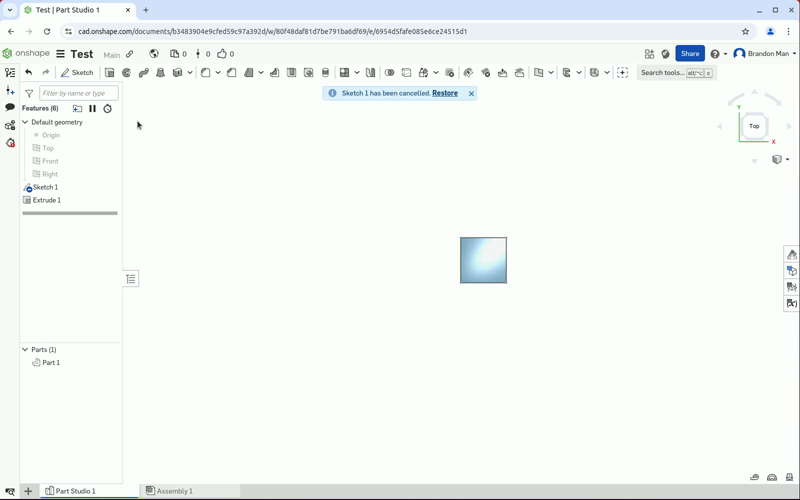
key(shift+h)
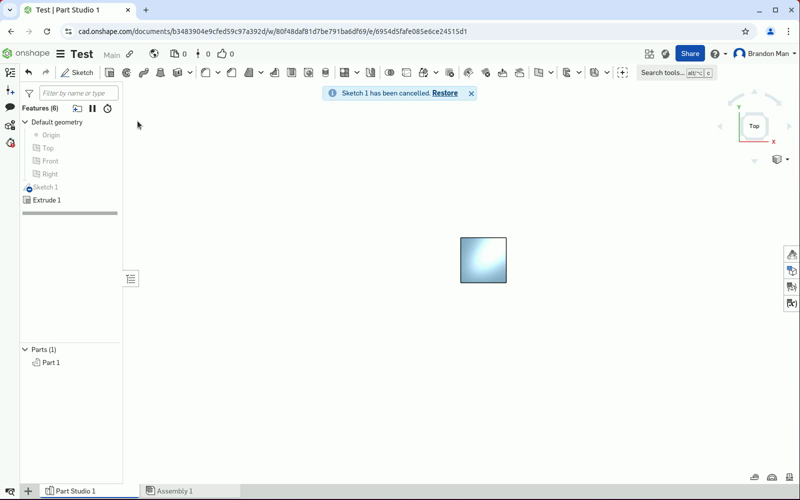
mouse_move(73, 189)
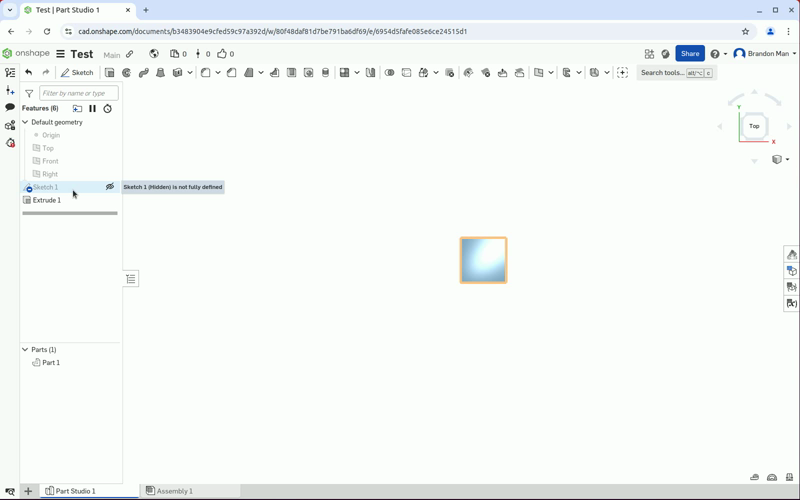
click(73, 189)
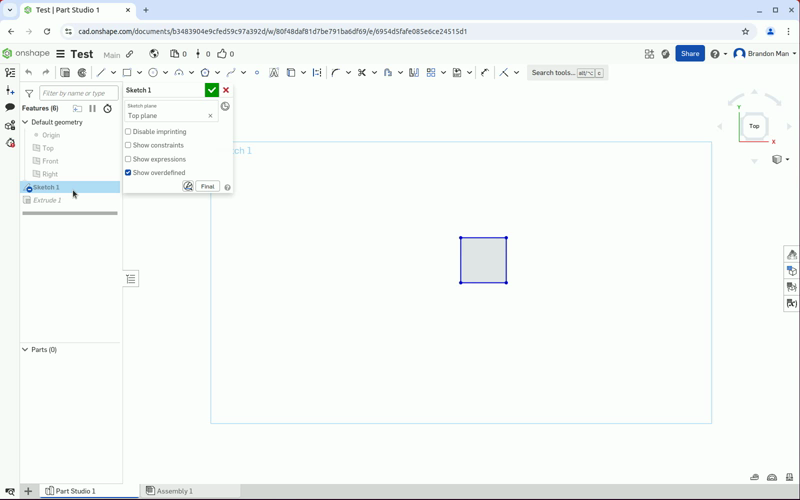
mouse_move(229, 92)
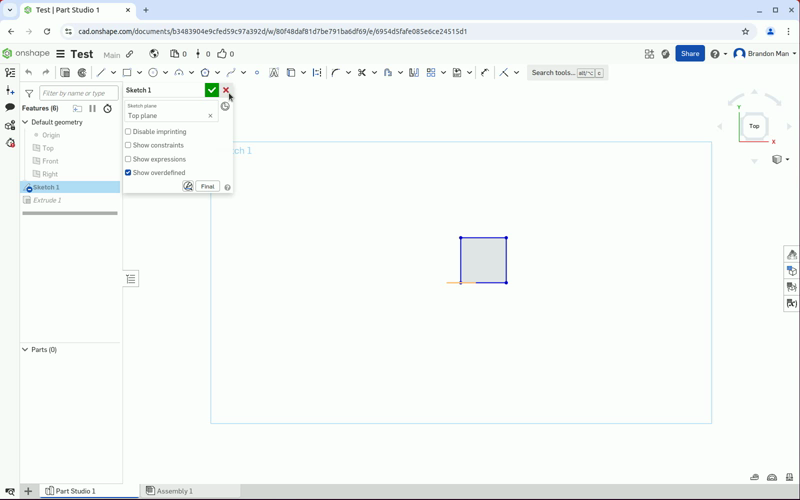
click(229, 92)
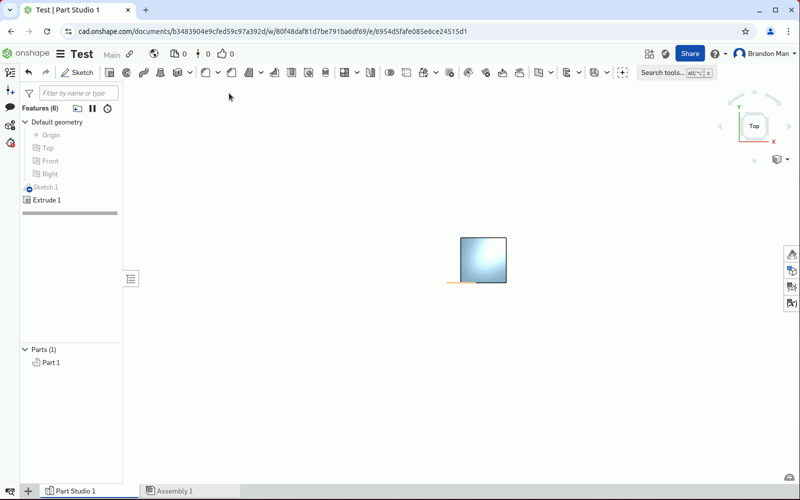
mouse_move(541, 75)
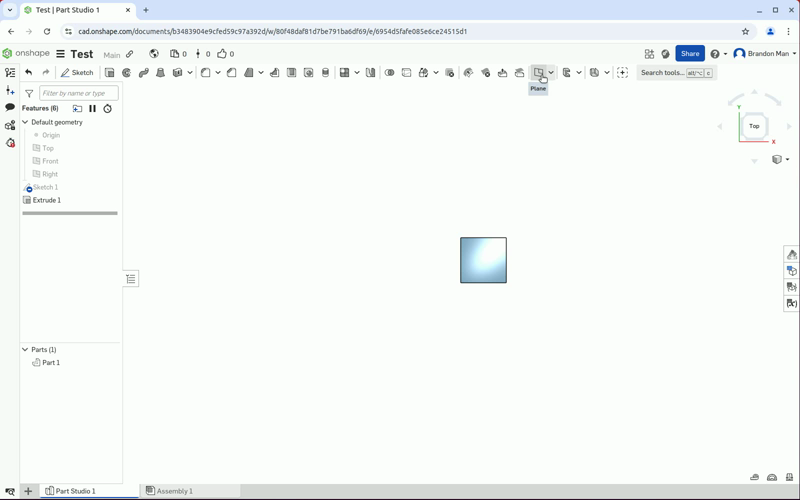
click(541, 75)
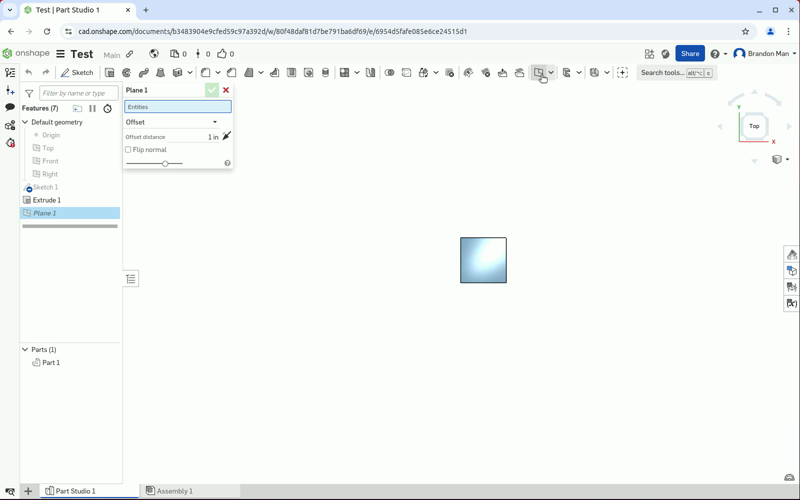
mouse_move(73, 150)
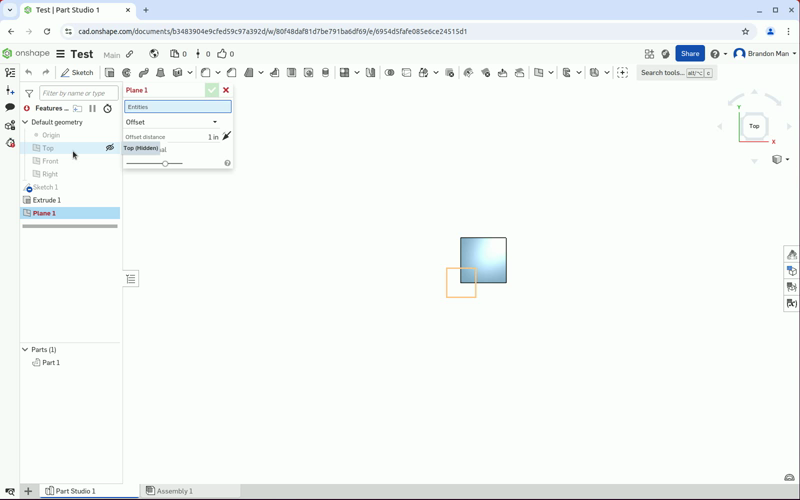
click(73, 150)
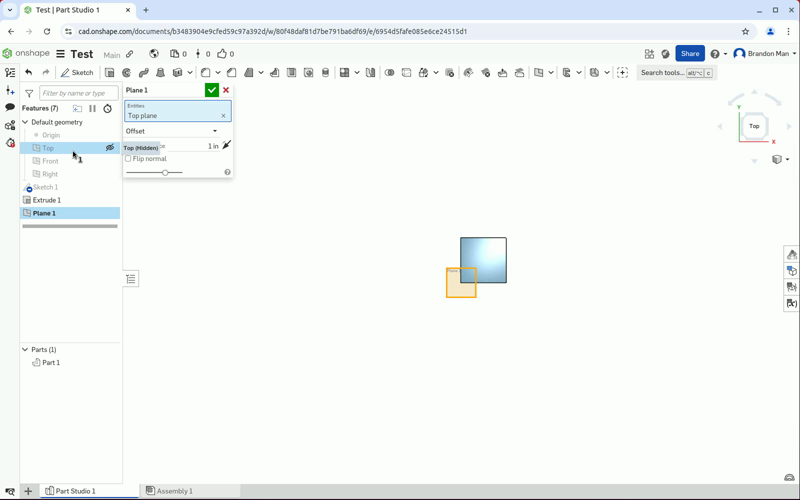
key(tab, 2)
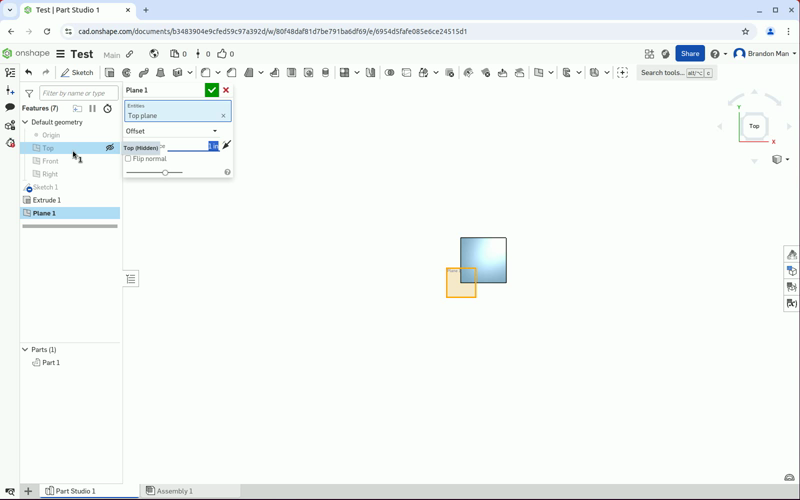
text(1.448)
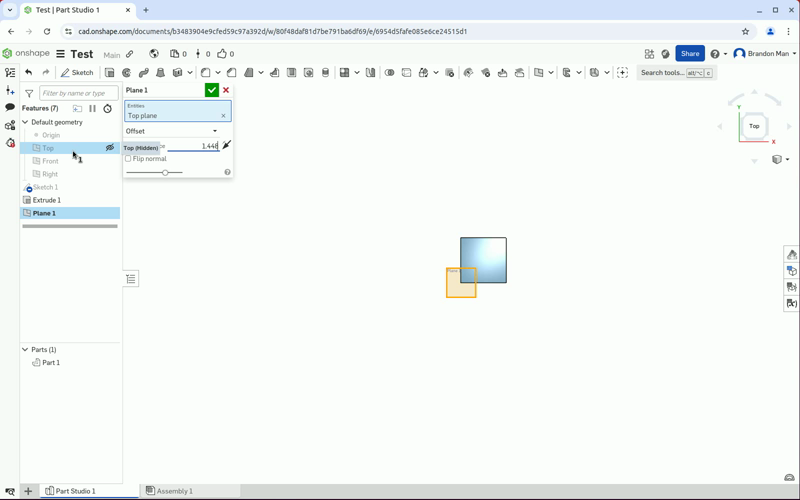
key(enter, 2)
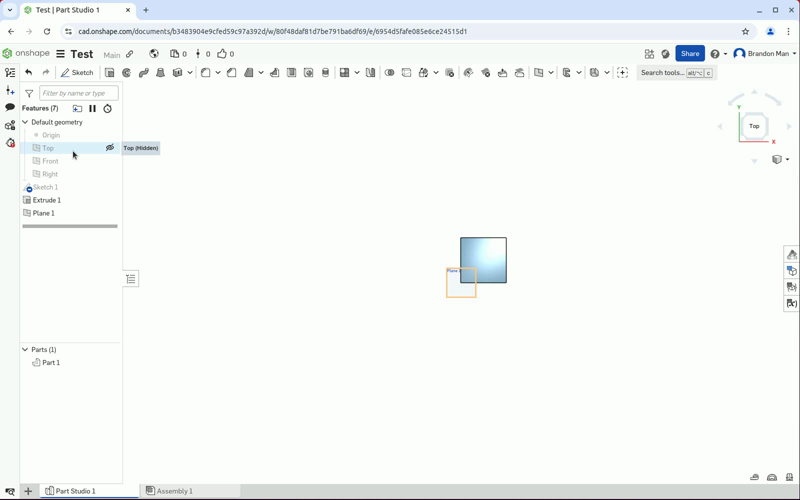
key(shift+s)
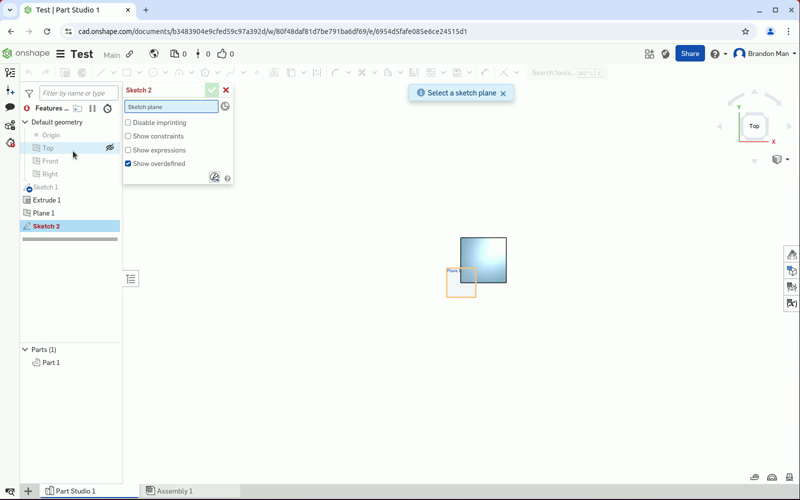
mouse_move(73, 215)
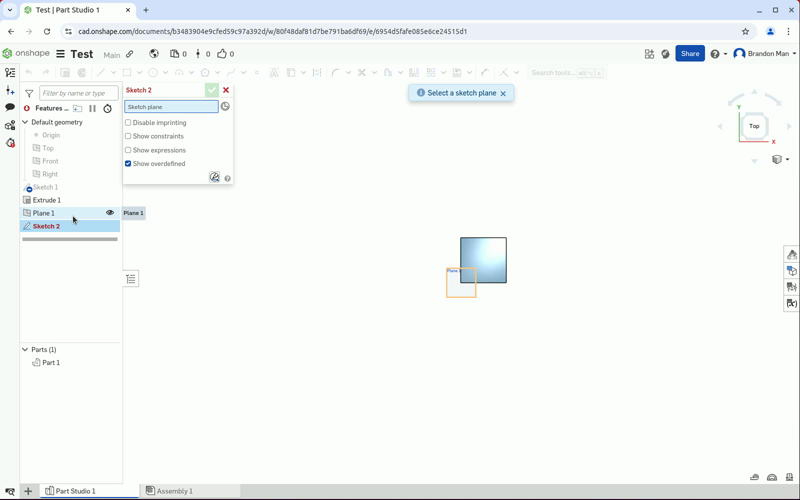
click(73, 215)
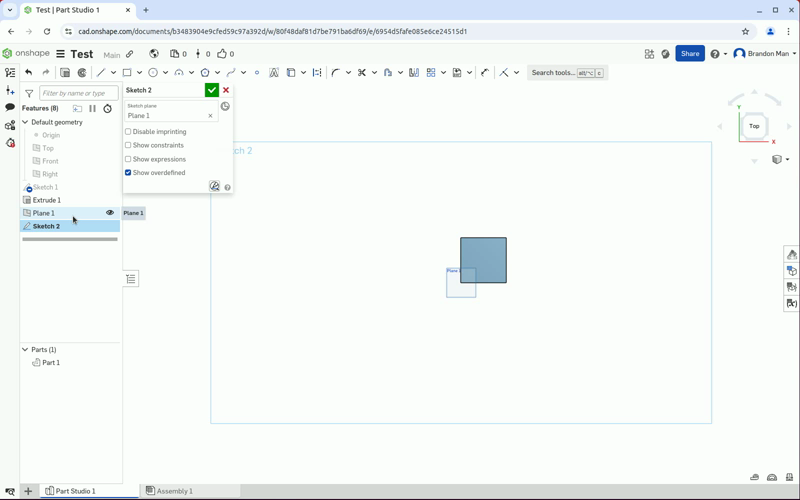
mouse_move(73, 352)
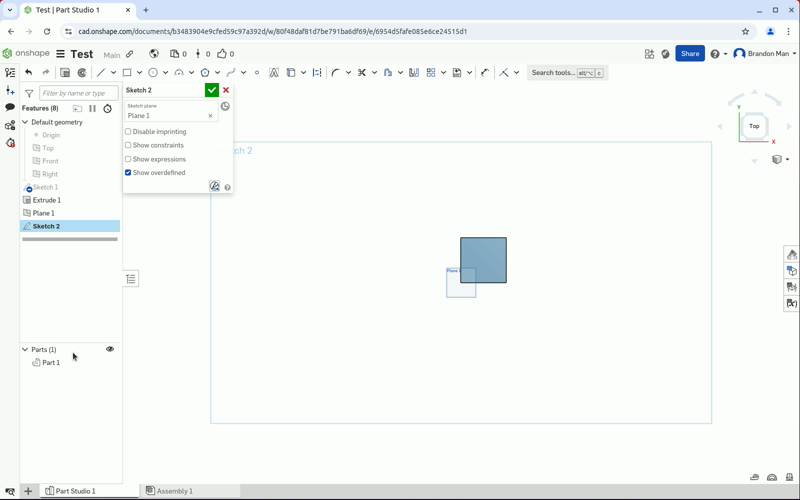
key(y)
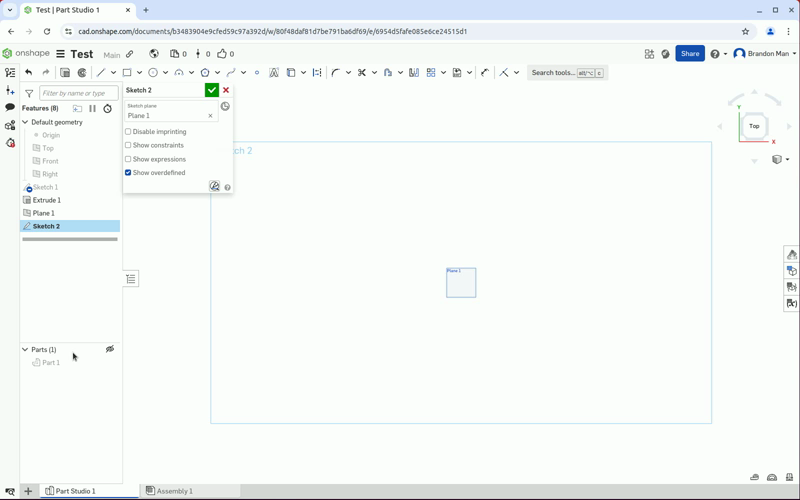
key(l)
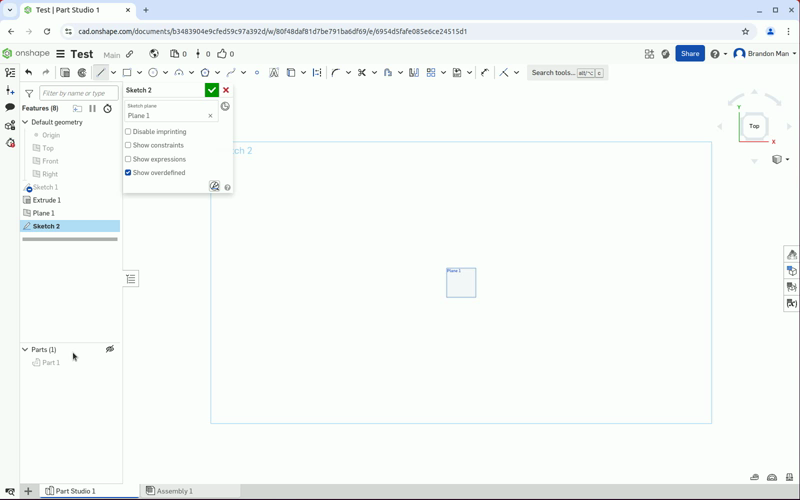
key_down(shift)
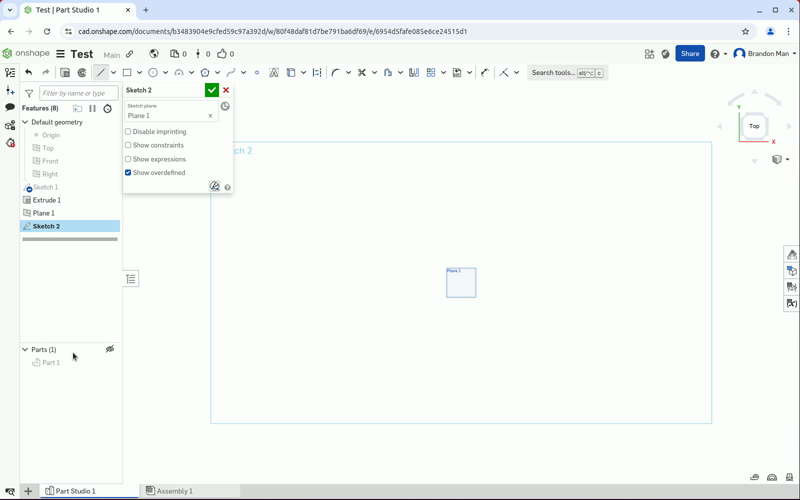
mouse_move(460, 282)
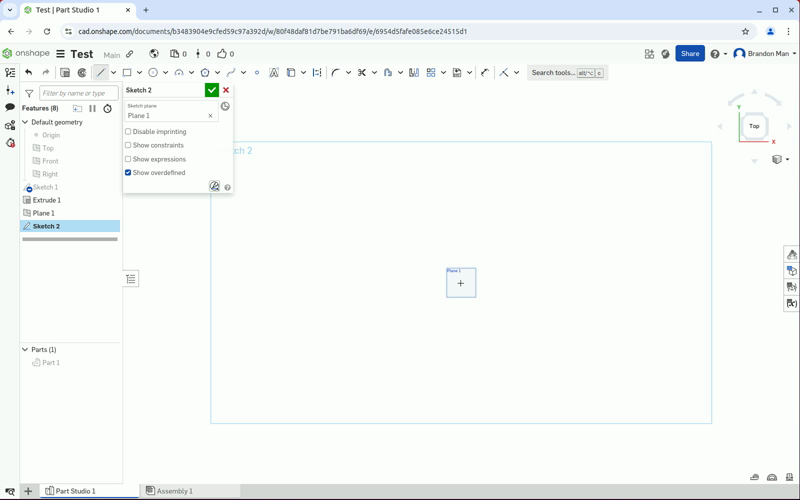
click(460, 282)
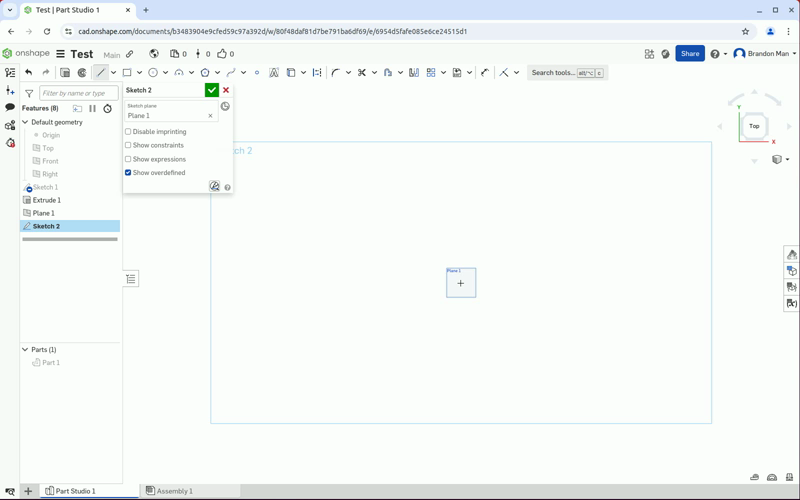
key_up(shift)
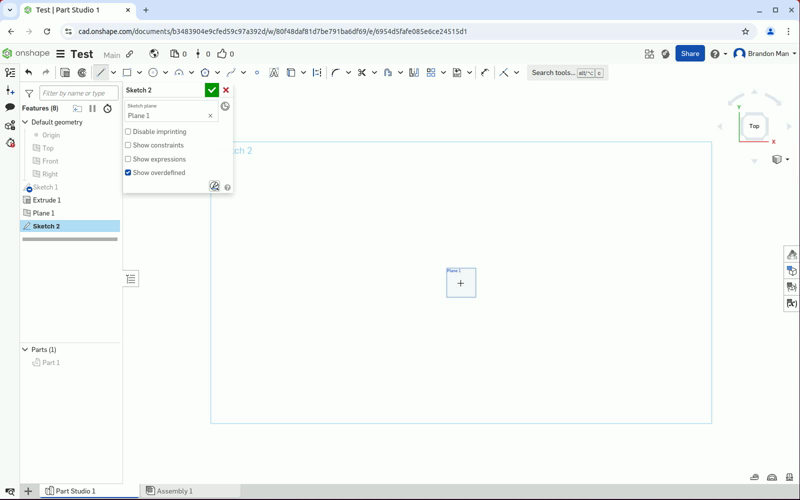
key_down(shift)
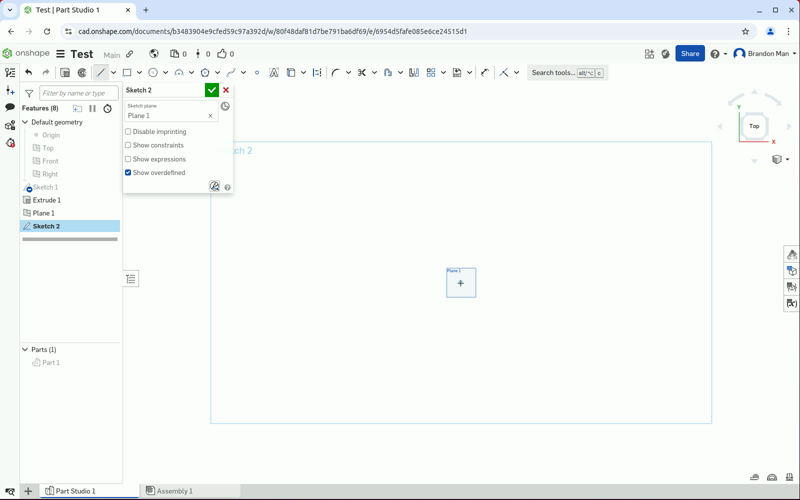
mouse_move(490, 282)
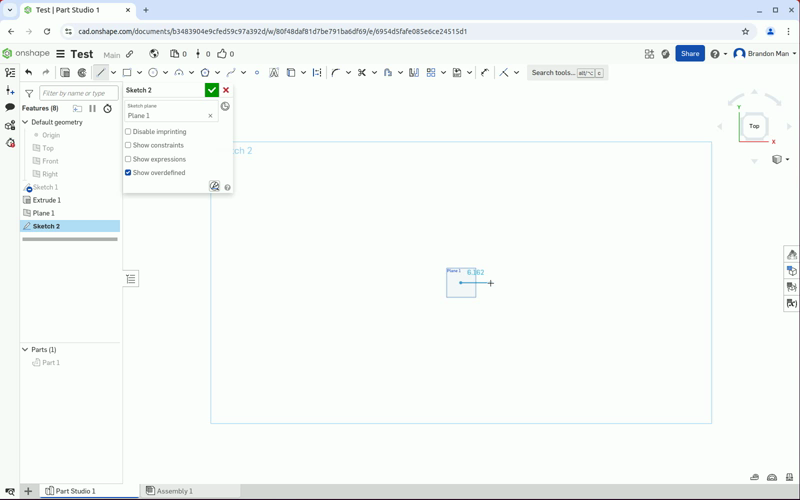
mouse_move(471, 282)
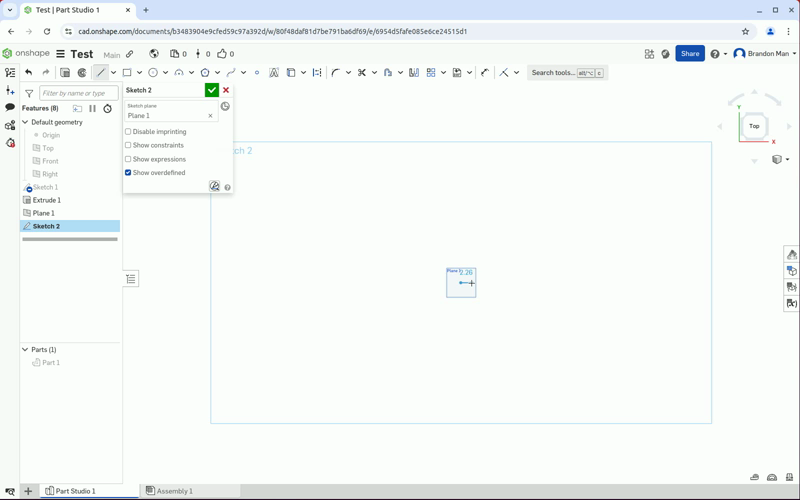
click(471, 282)
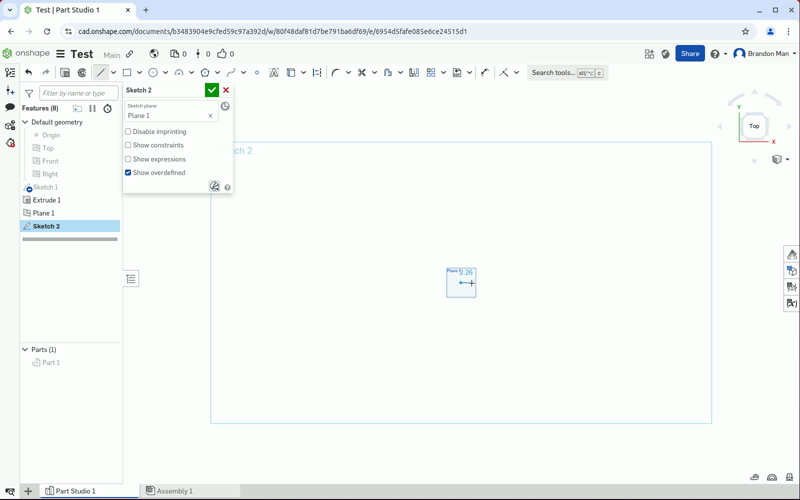
key_up(shift)
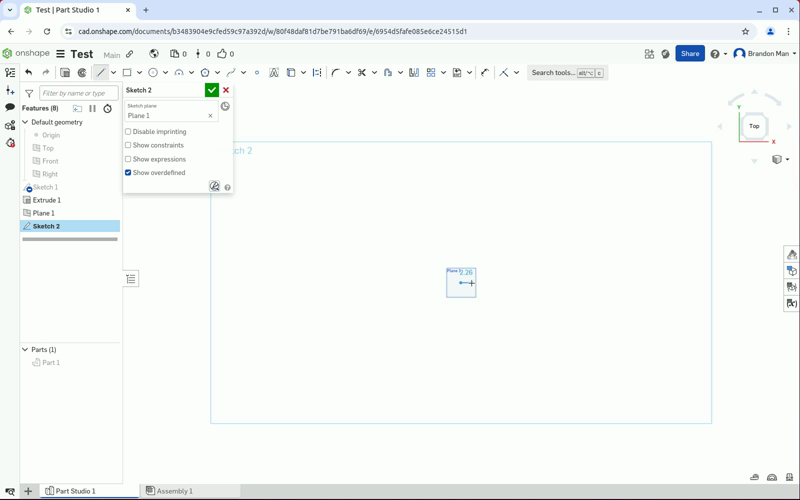
key_down(shift)
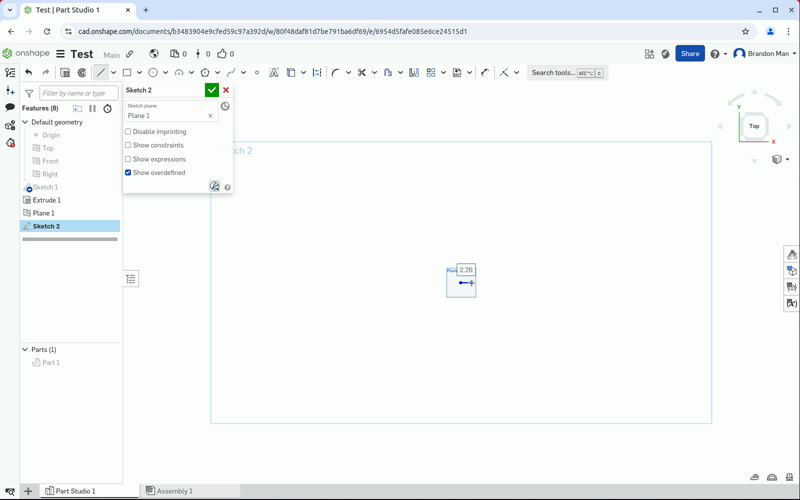
mouse_move(501, 282)
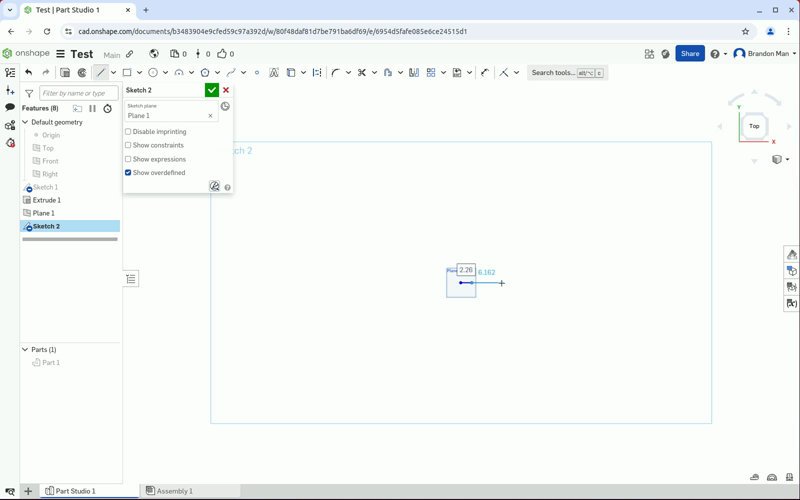
mouse_move(471, 271)
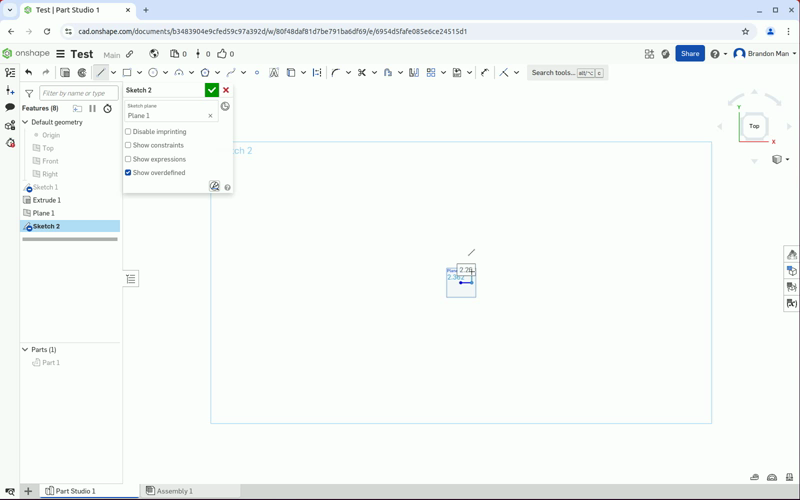
click(471, 271)
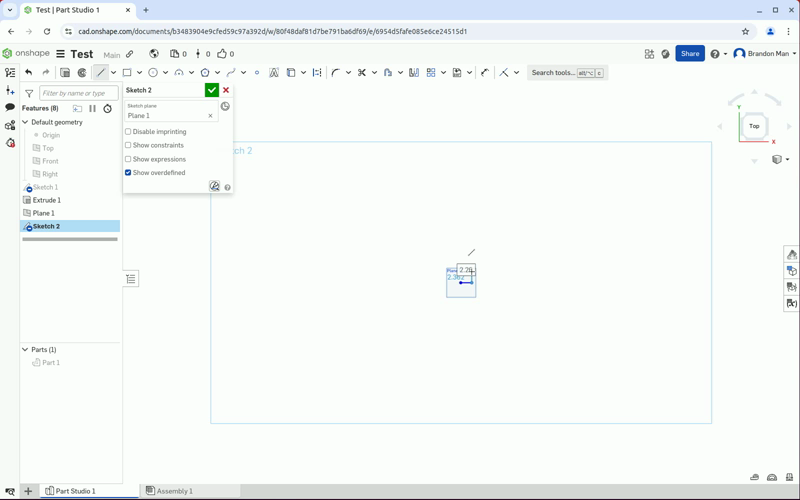
key_up(shift)
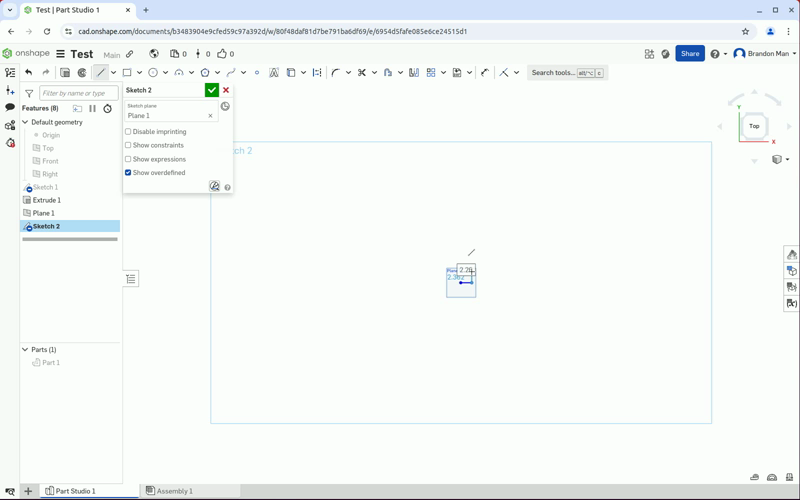
key_down(shift)
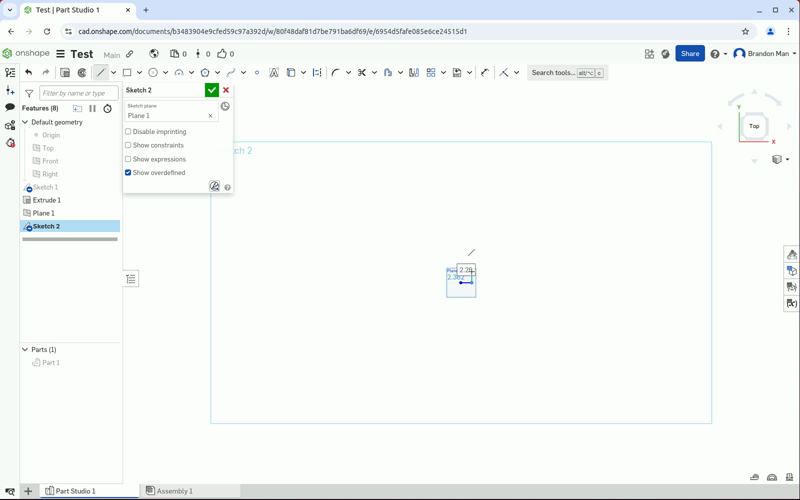
mouse_move(501, 271)
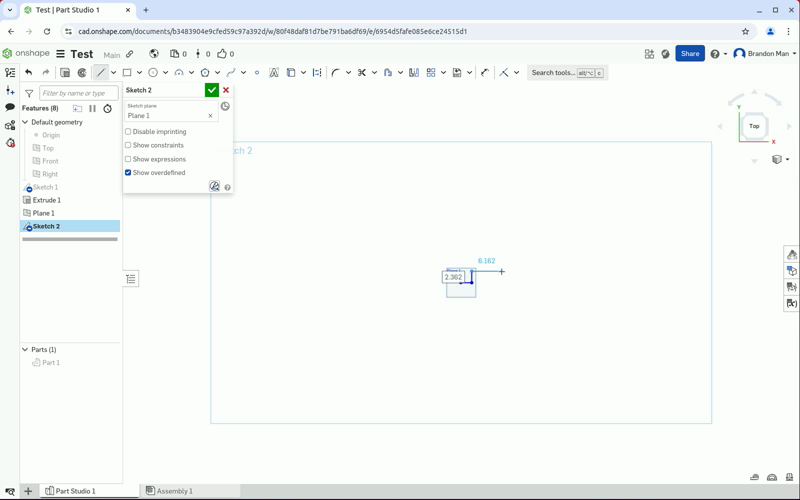
mouse_move(460, 271)
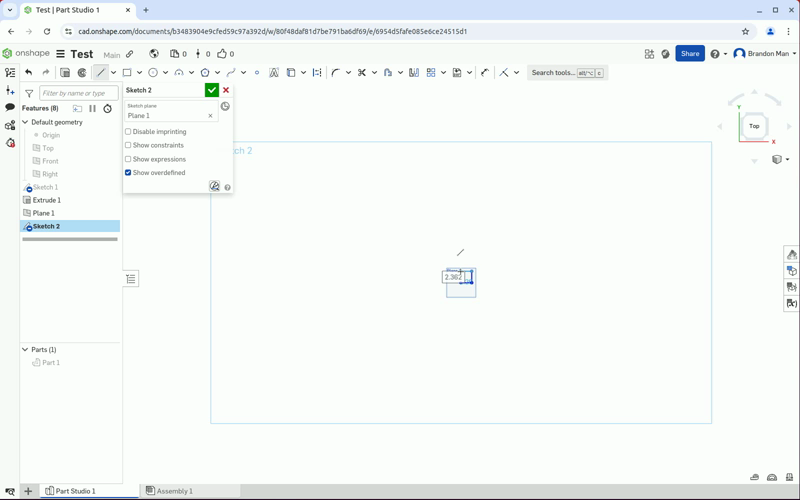
click(460, 271)
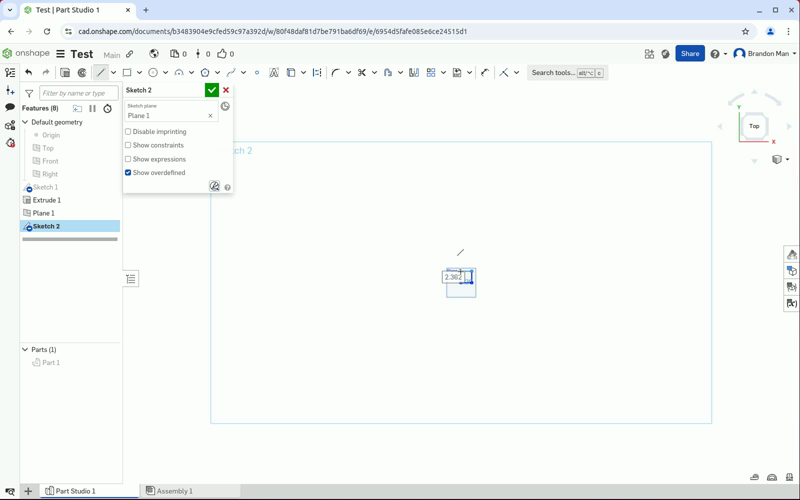
key_up(shift)
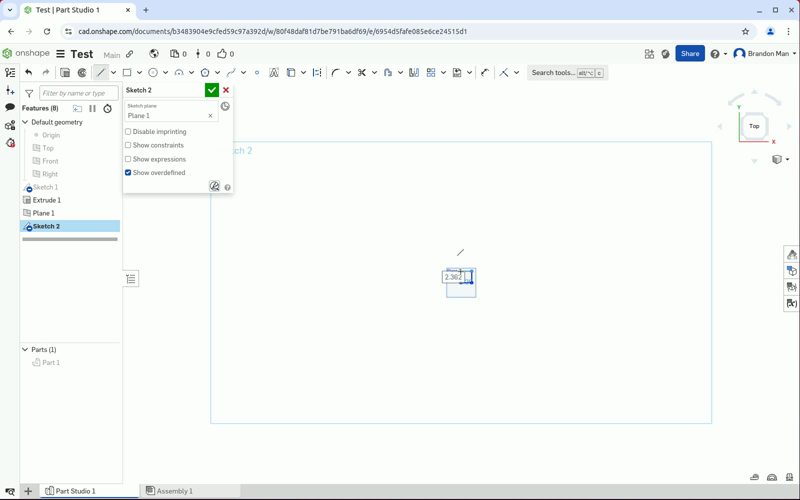
mouse_move(490, 271)
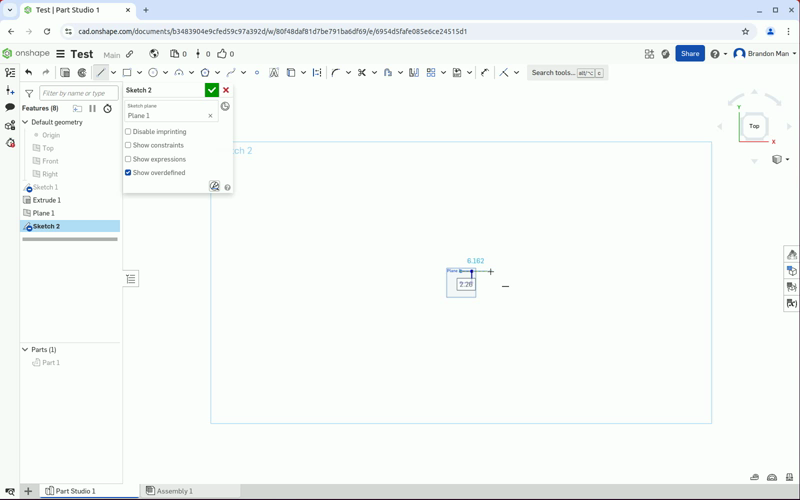
key_down(shift)
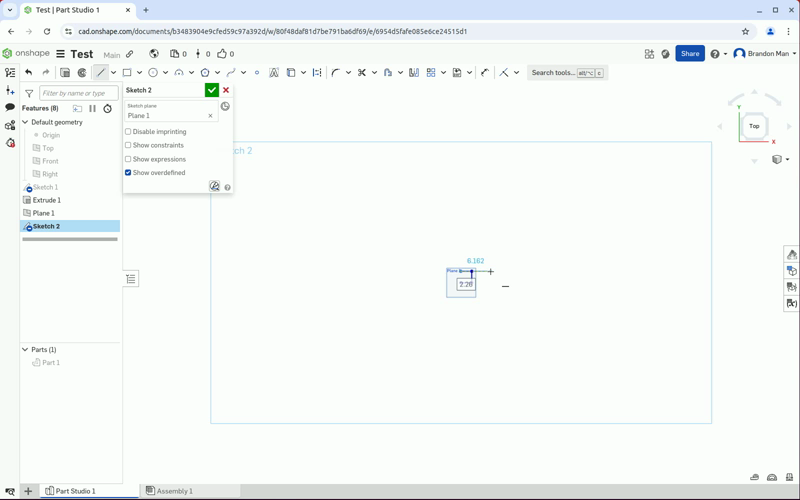
mouse_move(460, 282)
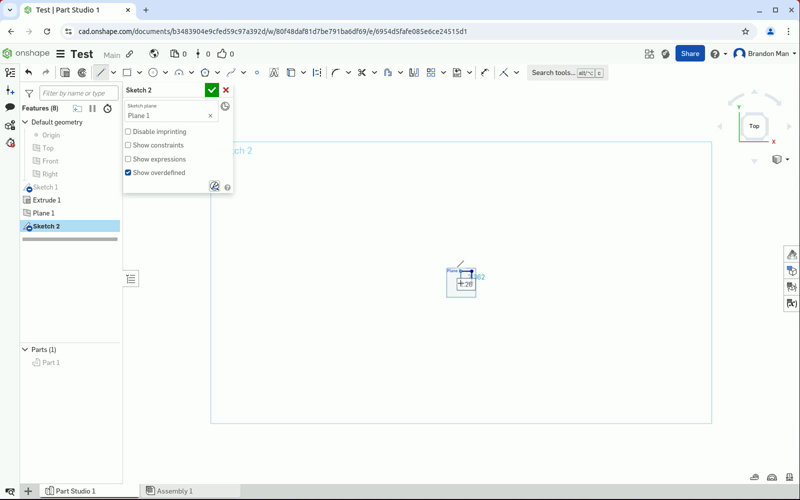
key_up(shift)
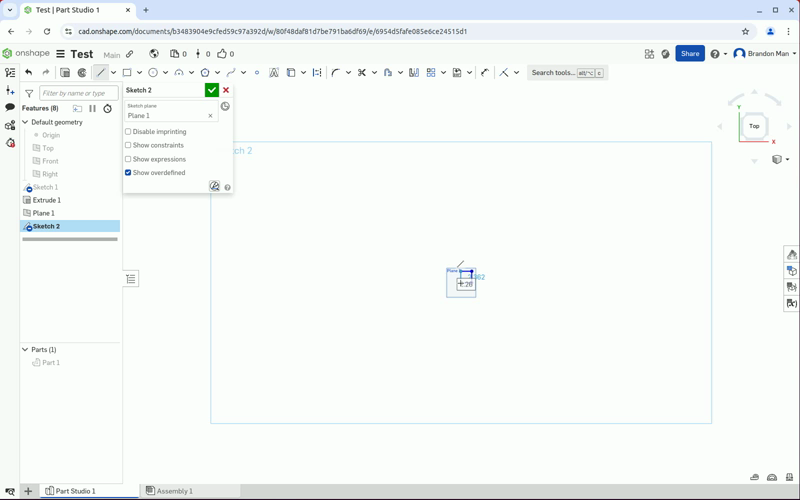
click(460, 282)
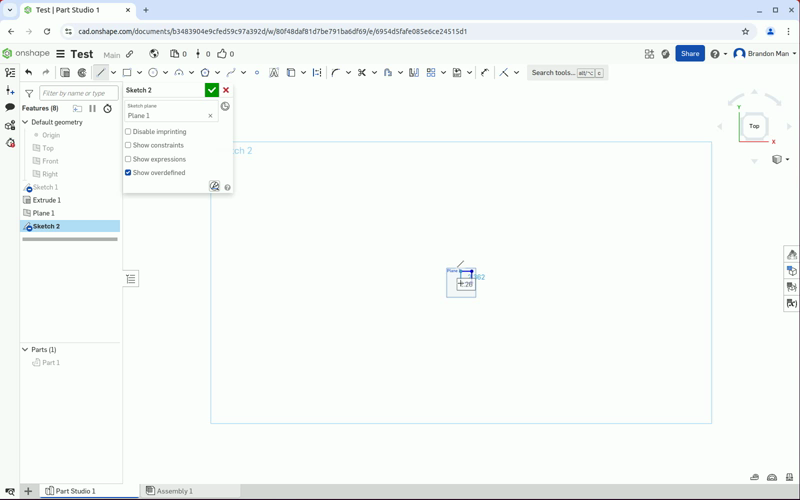
key(esc)
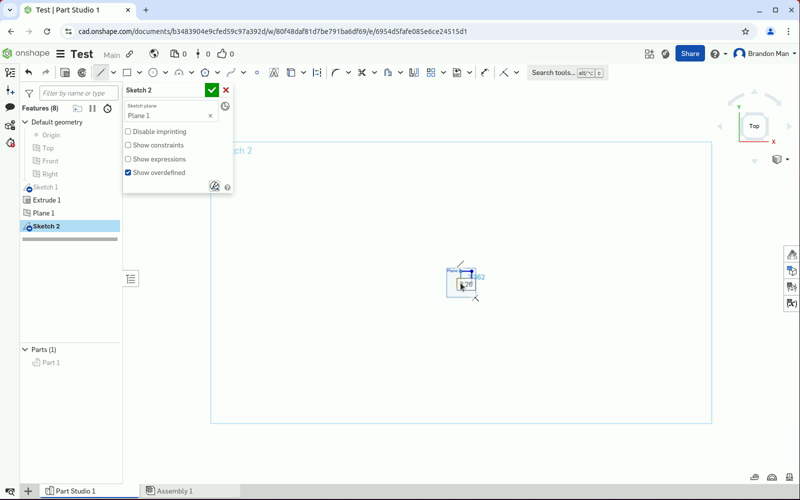
mouse_move(461, 272)
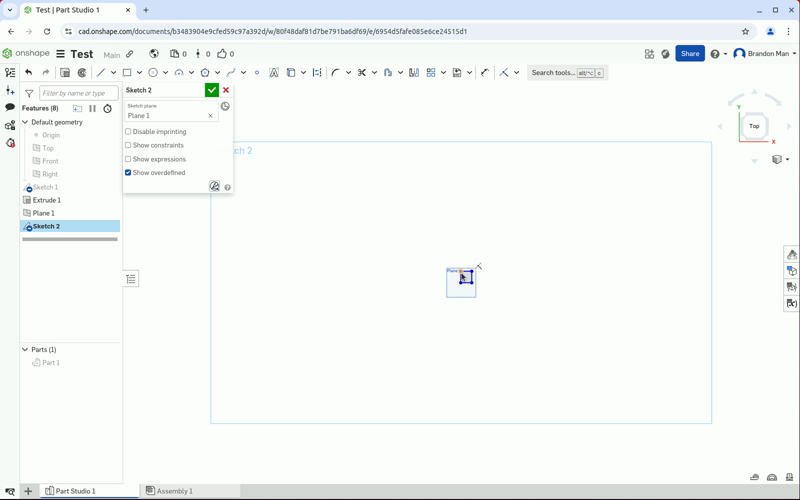
scroll(6)
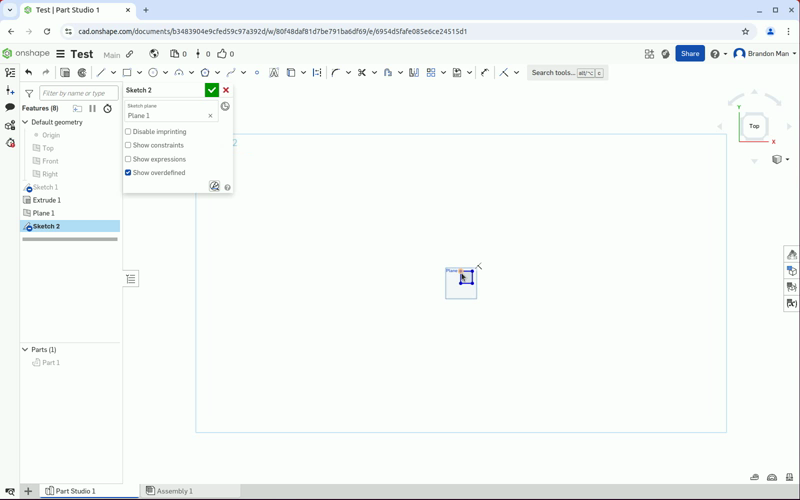
scroll(6)
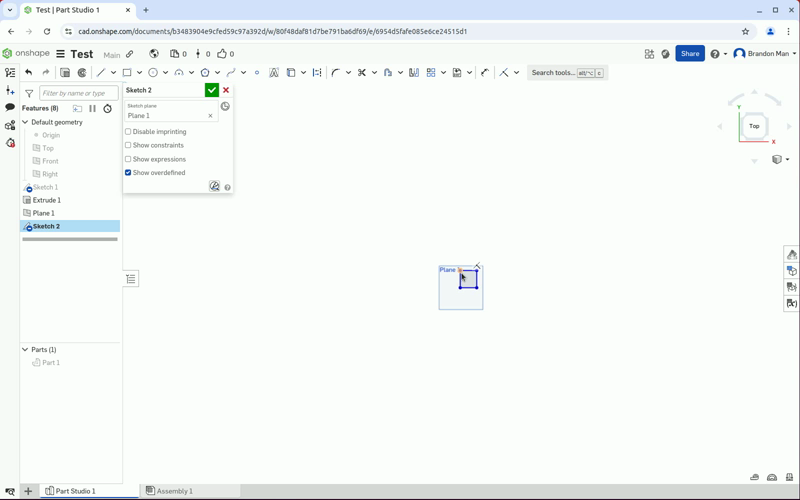
scroll(6)
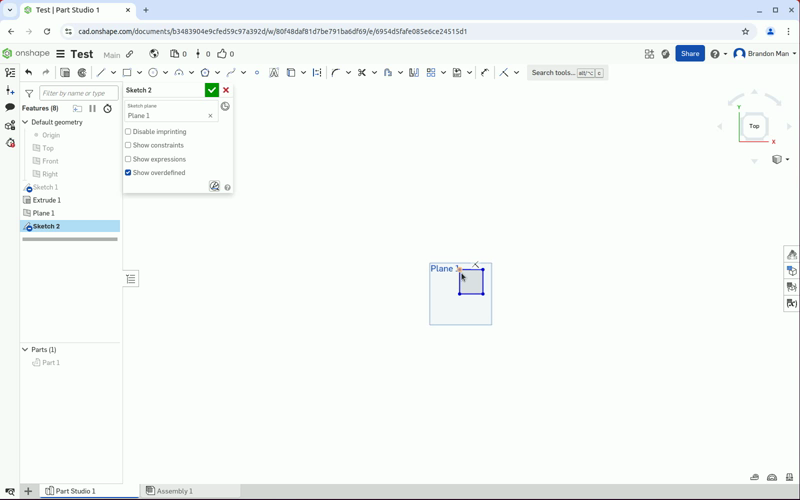
scroll(6)
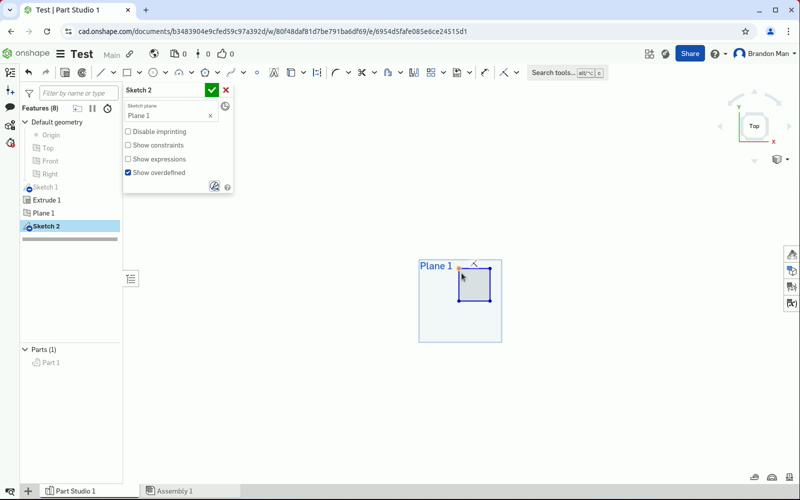
scroll(6)
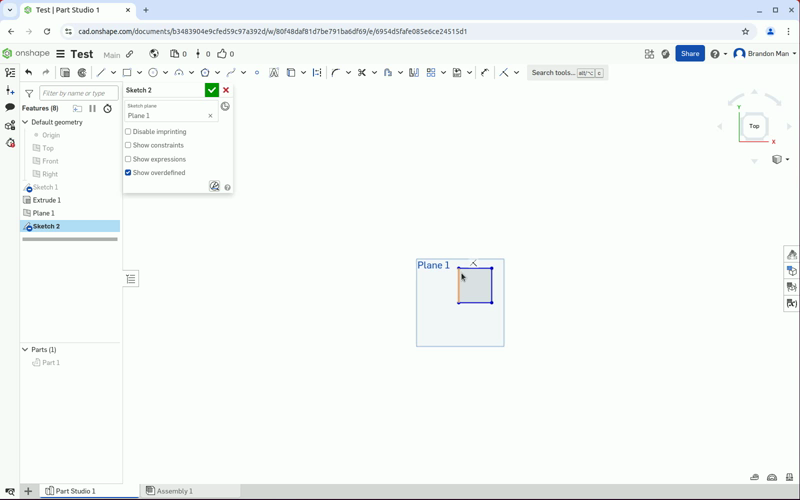
scroll(6)
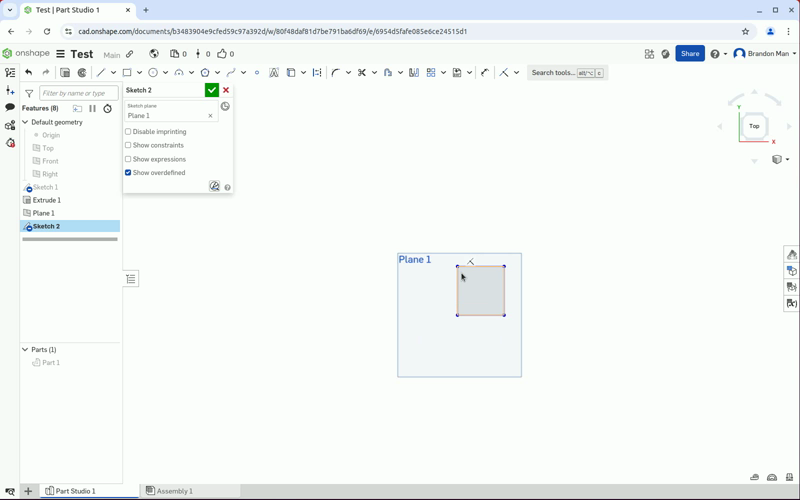
scroll(6)
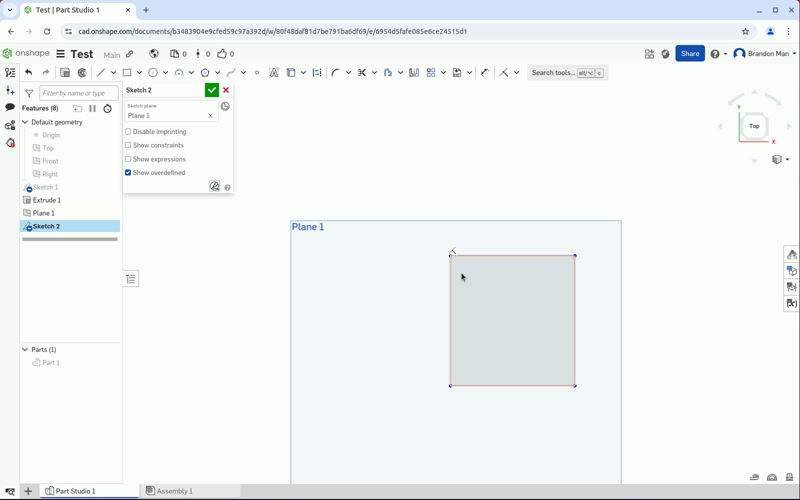
click(461, 272)
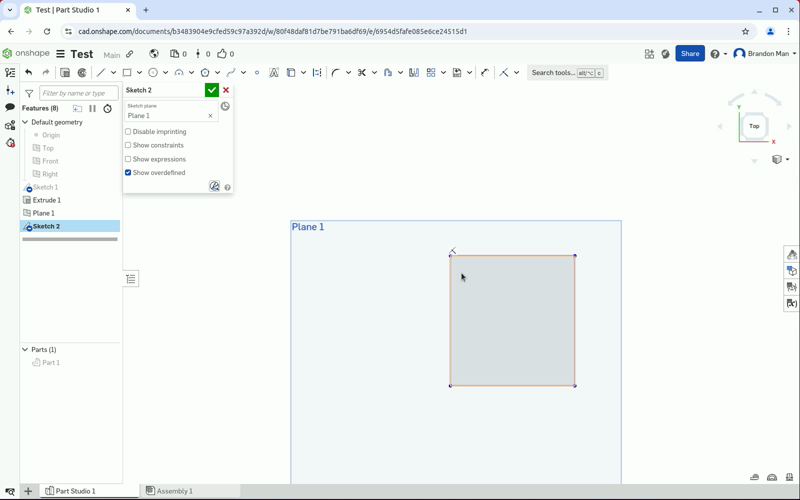
scroll(-6)
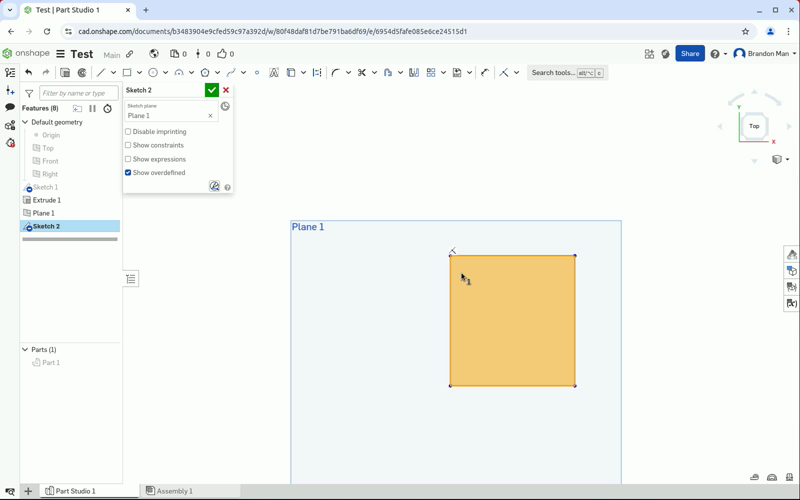
scroll(-6)
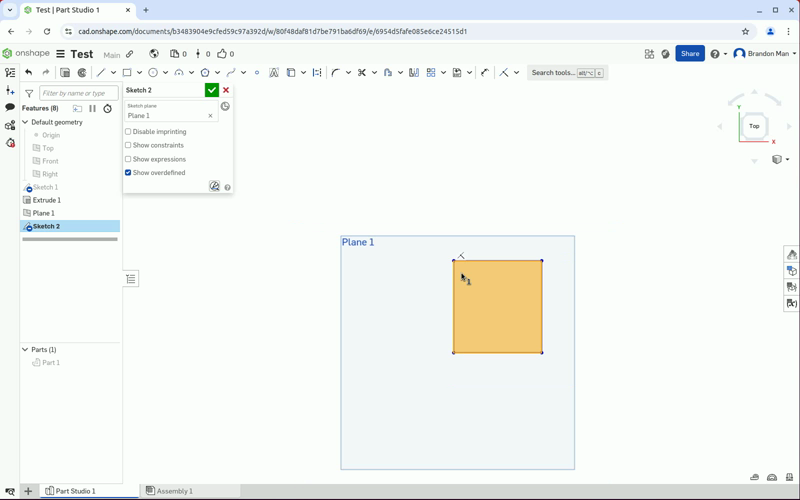
scroll(-6)
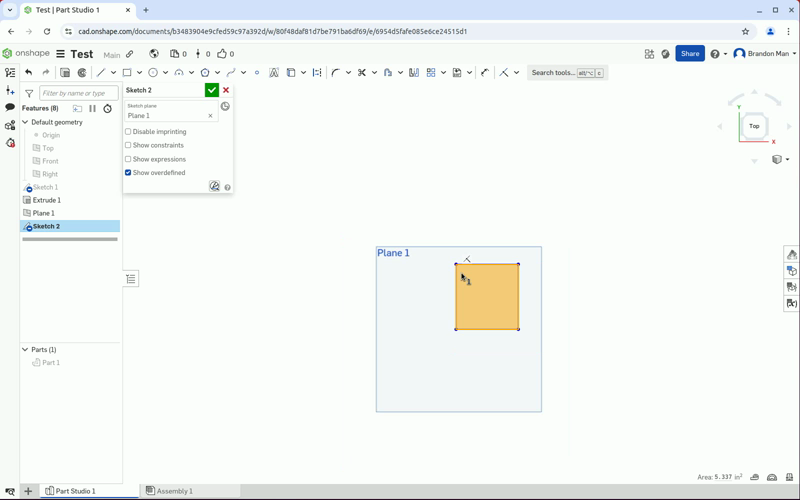
scroll(-6)
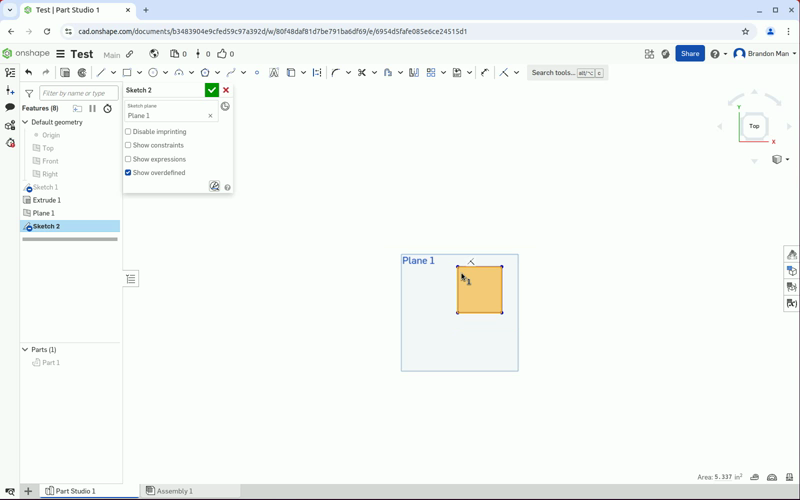
scroll(-6)
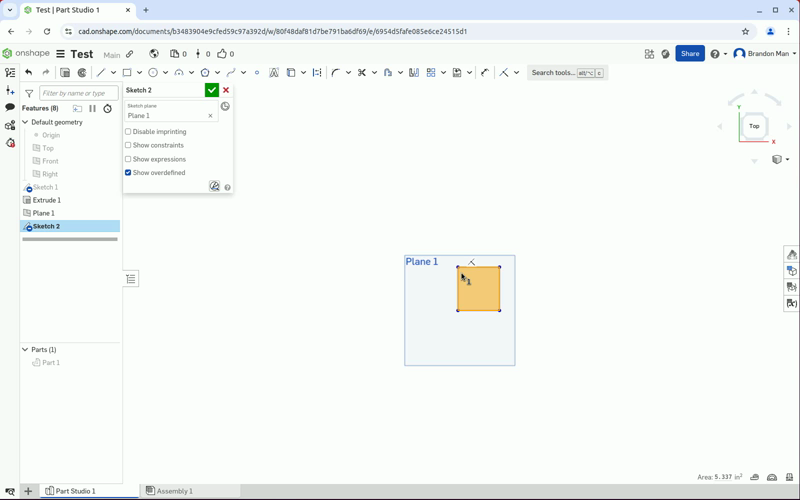
scroll(-6)
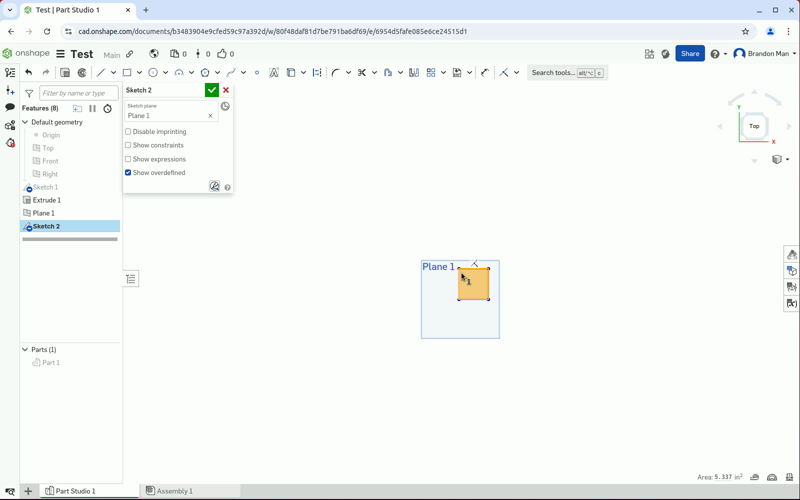
scroll(-6)
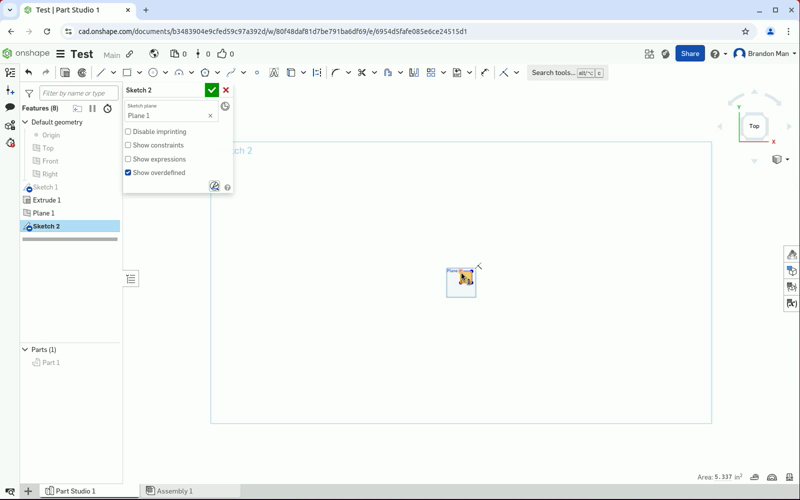
mouse_move(73, 352)
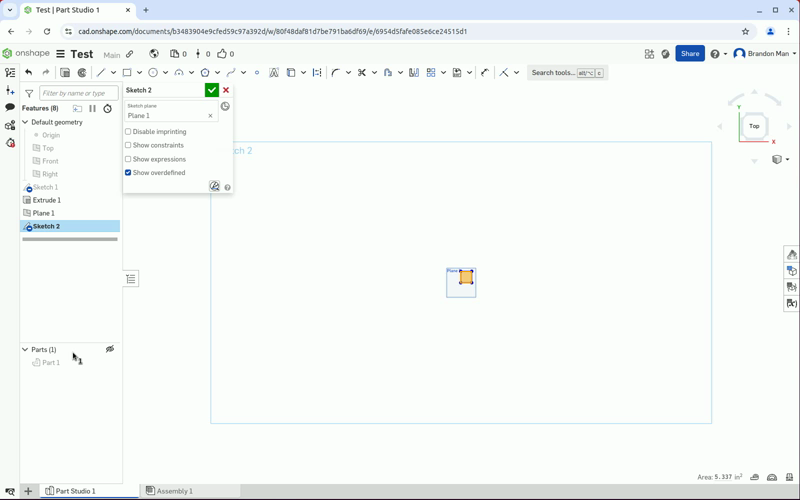
key(shift+y)
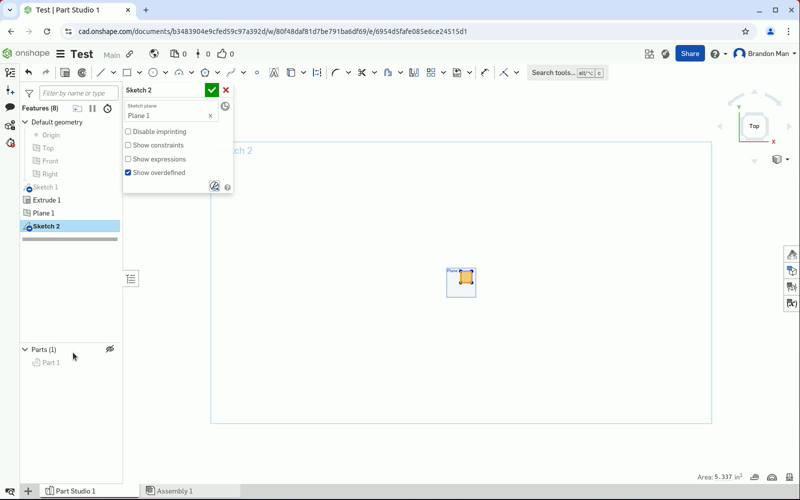
key(shift+e)
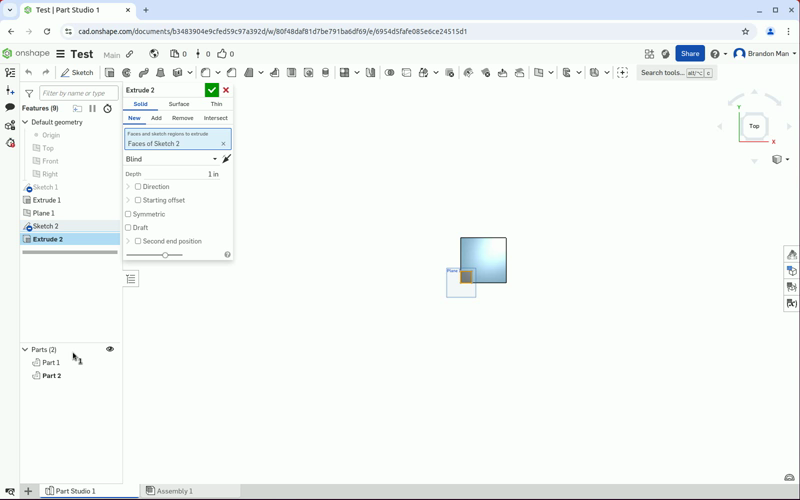
mouse_move(143, 106)
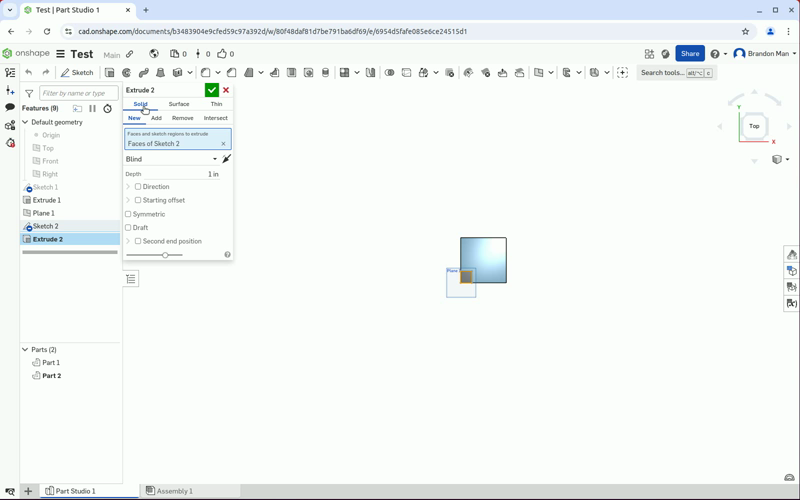
click(143, 106)
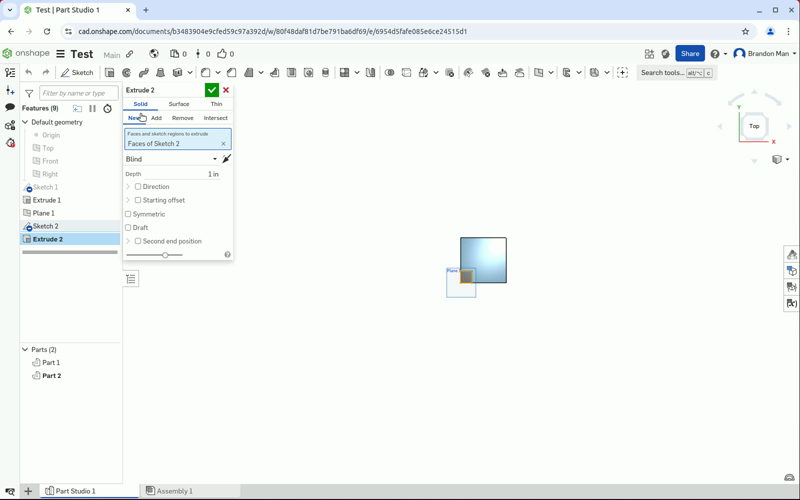
mouse_move(137, 120)
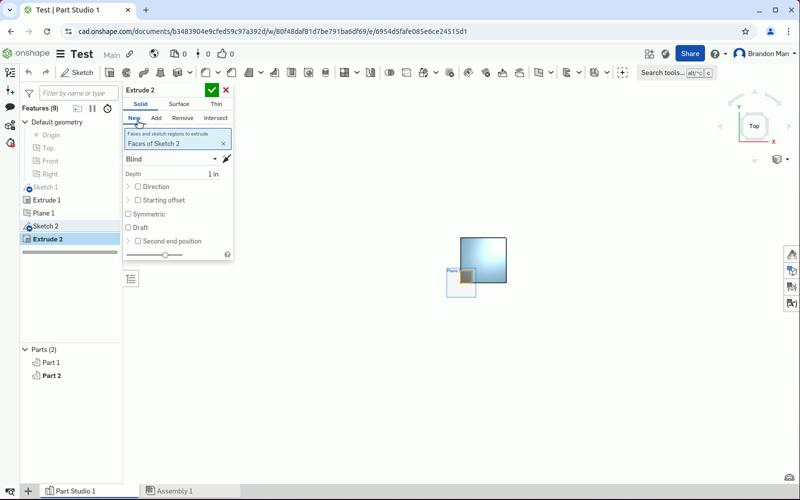
click(137, 120)
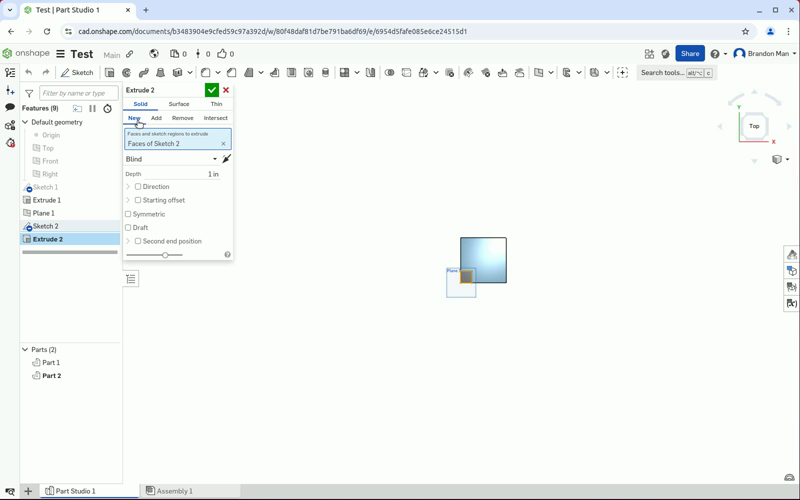
key(tab, 4)
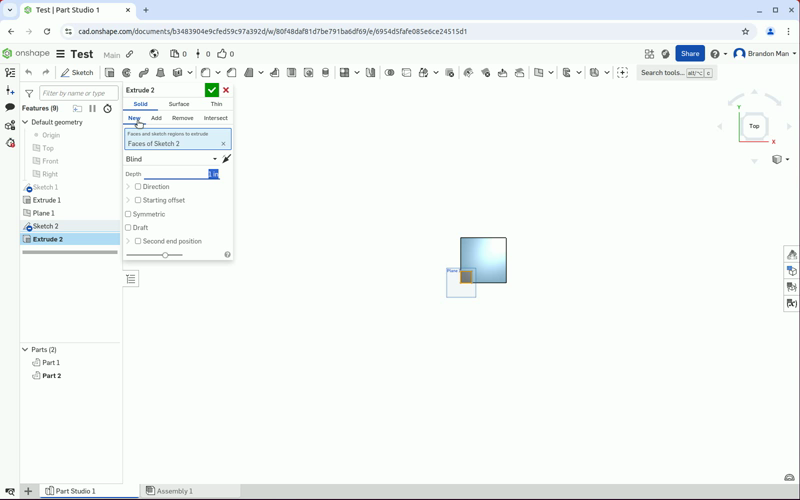
text(-0.241)
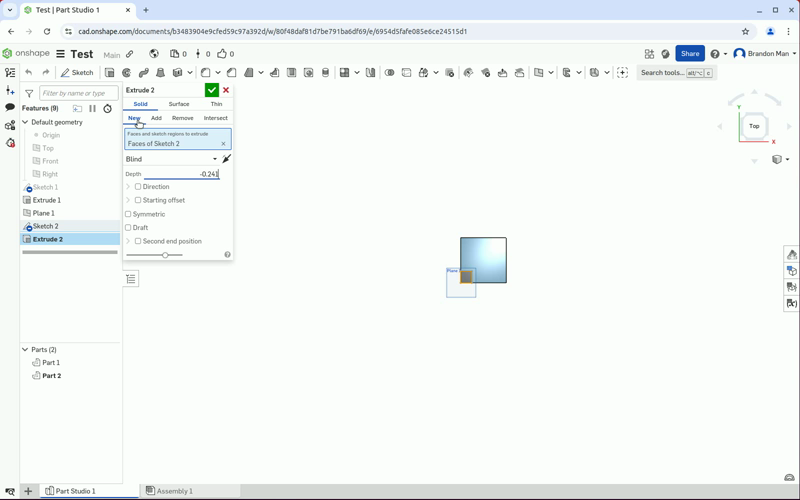
key(enter)
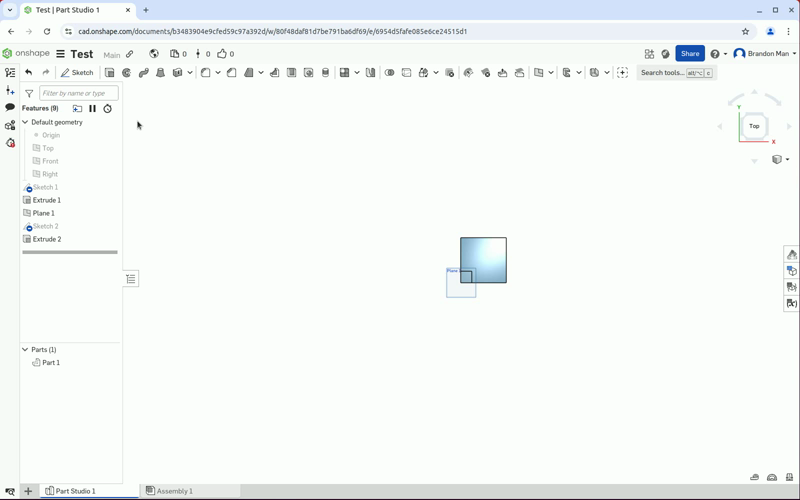
key(shift+h)
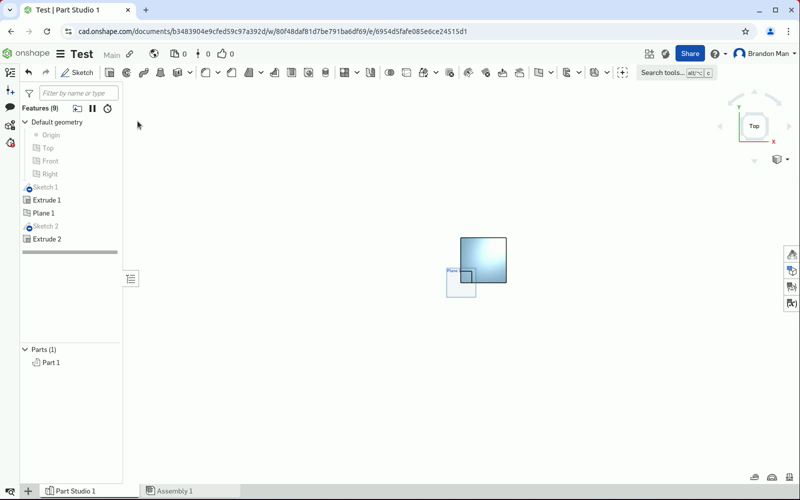
key(shift+h)
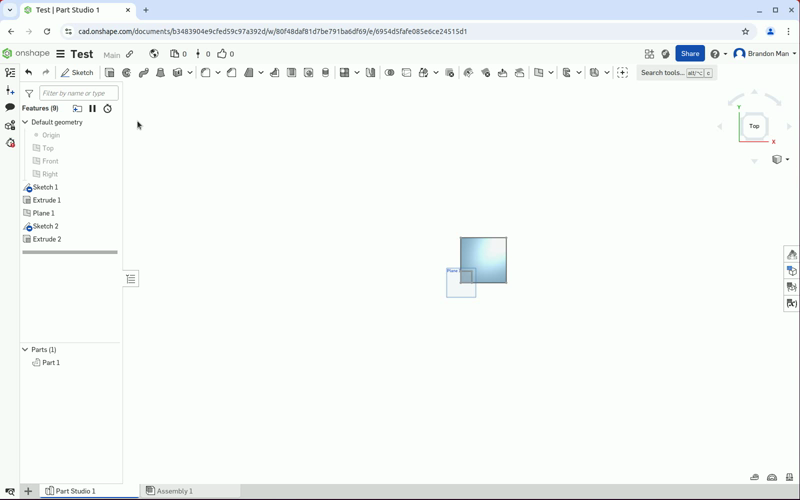
key(shift+7)
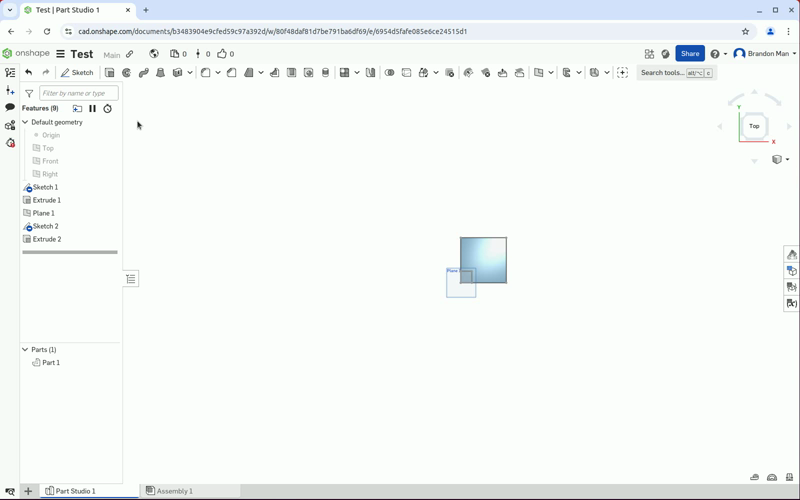
key(up, 3)
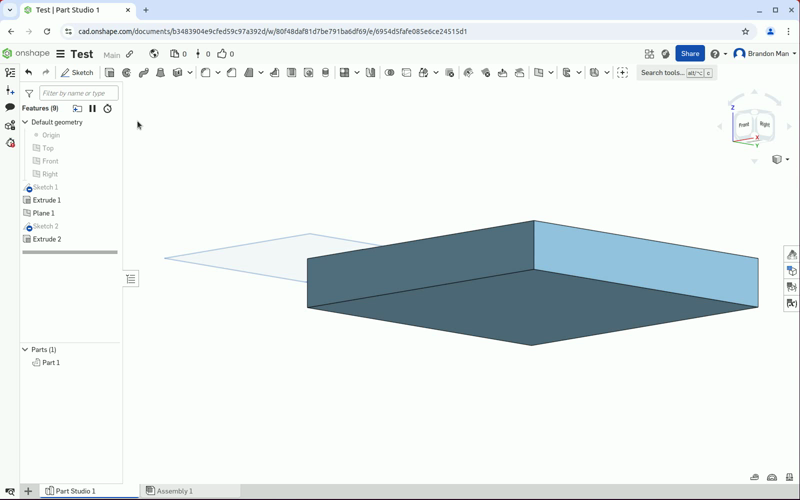
key(left, 3)
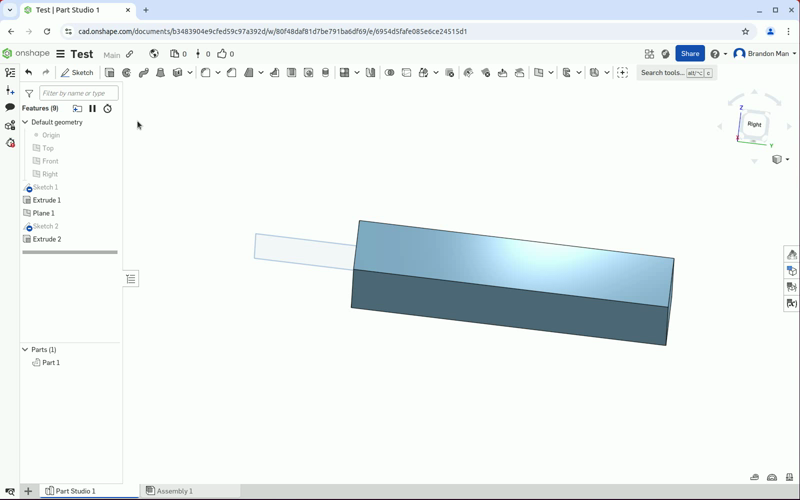
key(right, 3)
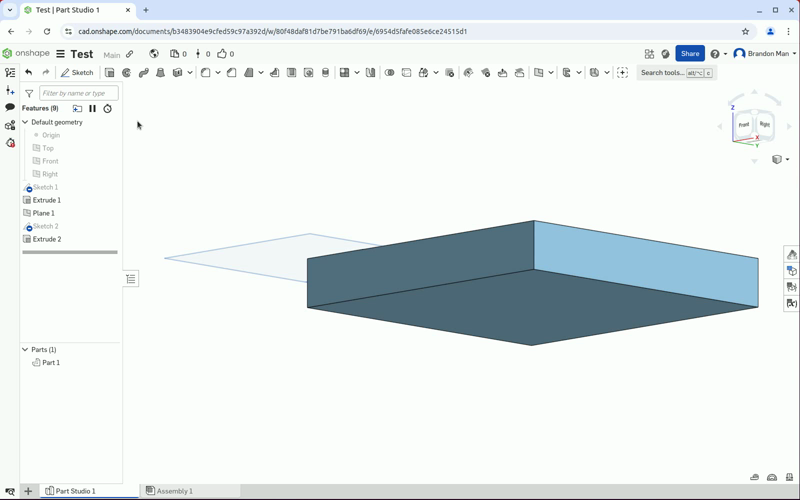
key(down, 3)
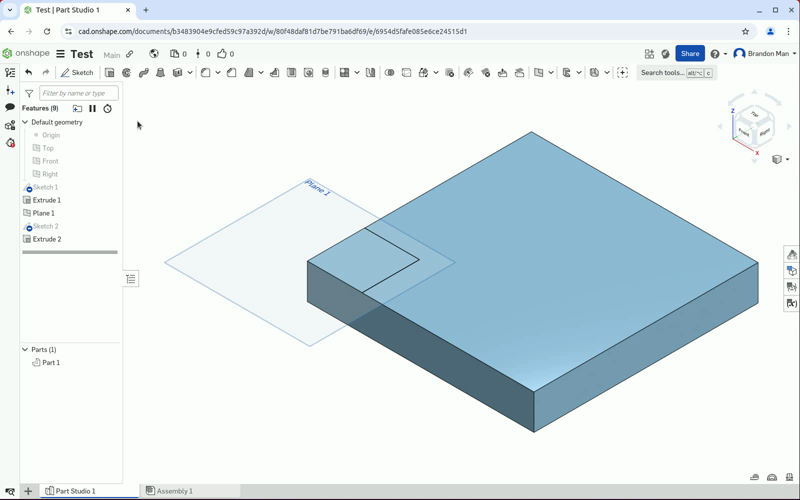
mouse_move(73, 189)
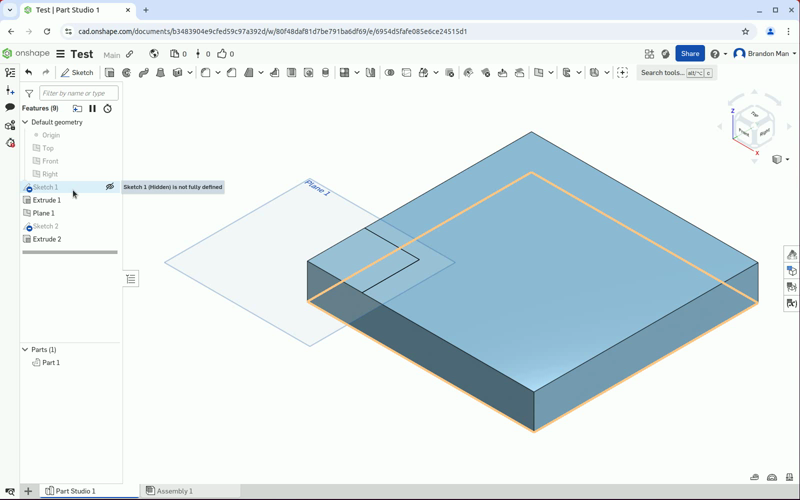
click(73, 189)